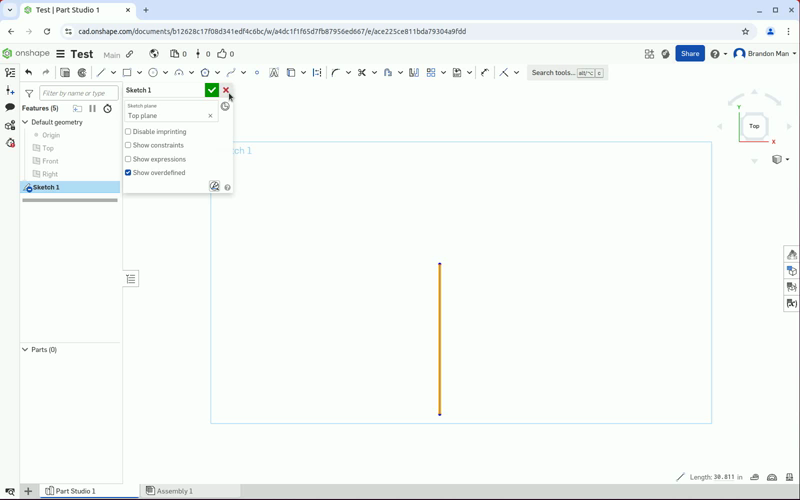
key(shift+h)
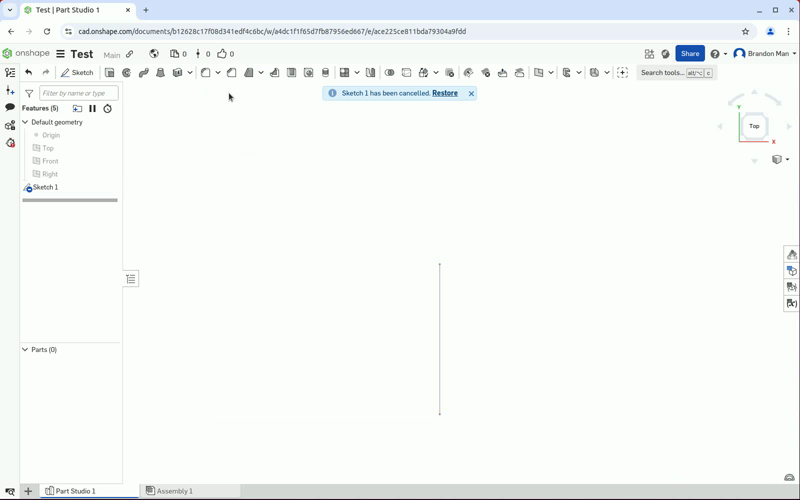
key(shift+s)
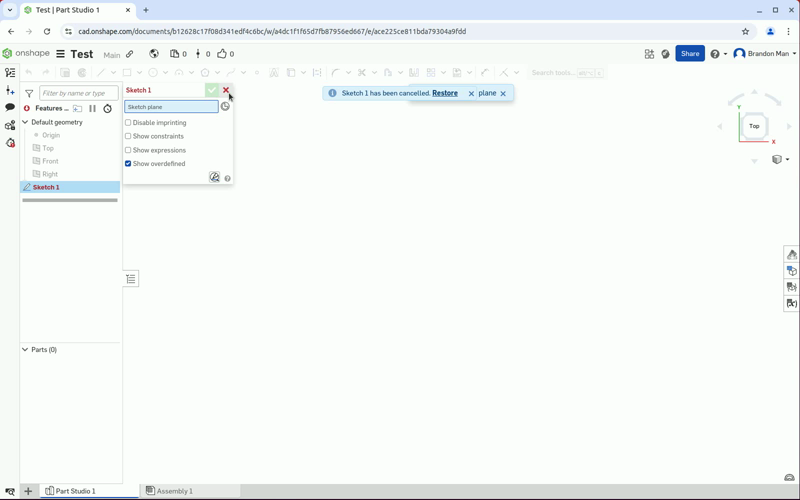
mouse_move(73, 150)
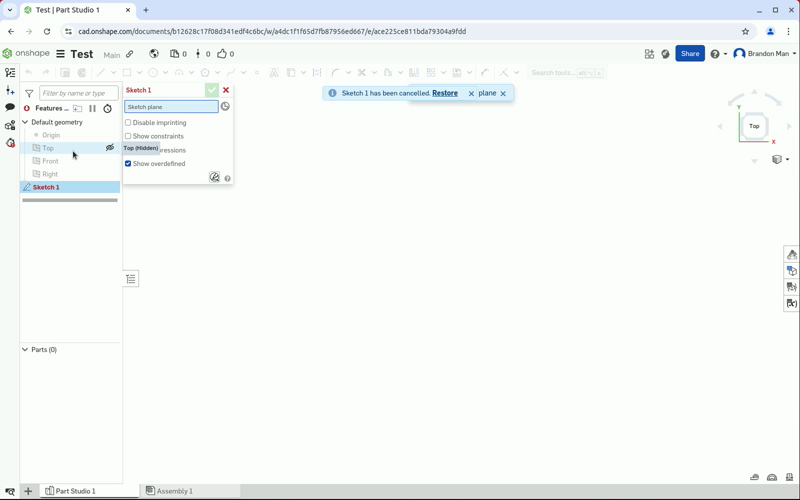
click(73, 150)
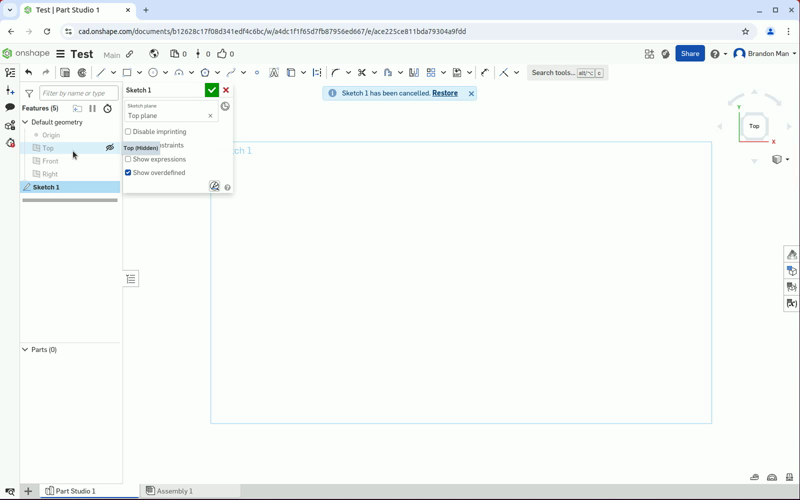
mouse_move(73, 352)
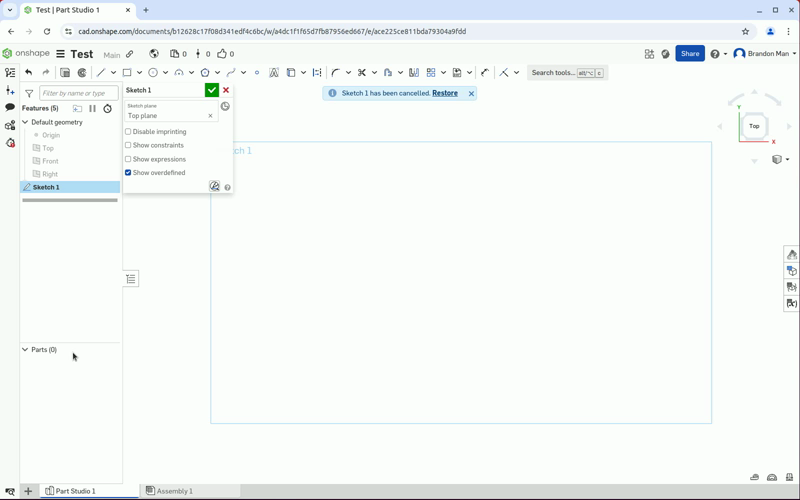
key(y)
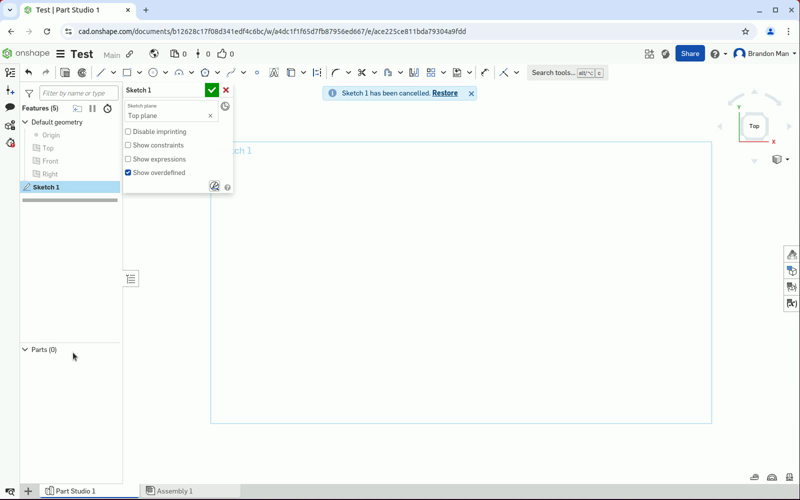
key(l)
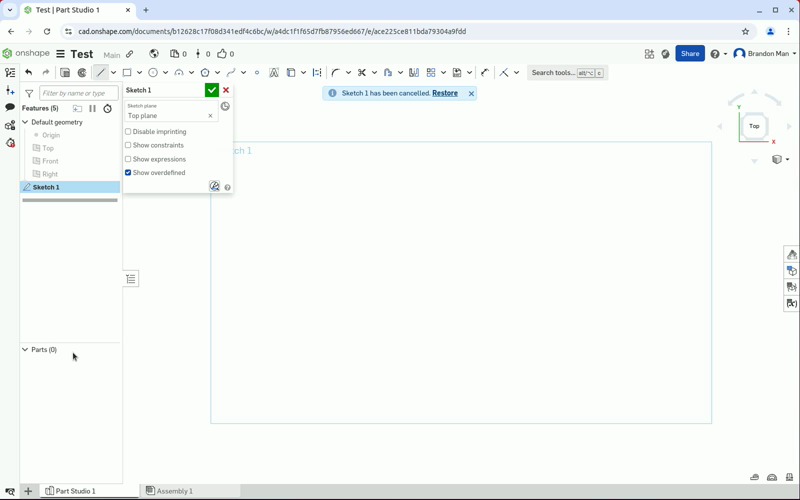
key_down(shift)
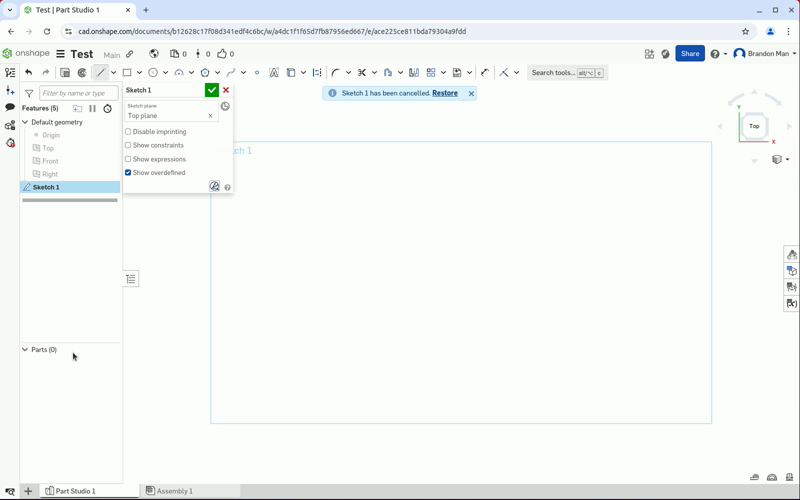
mouse_move(395, 363)
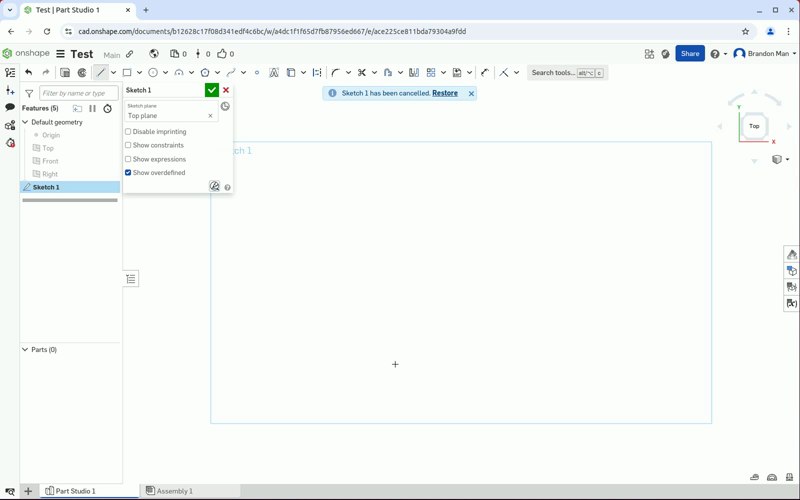
click(395, 363)
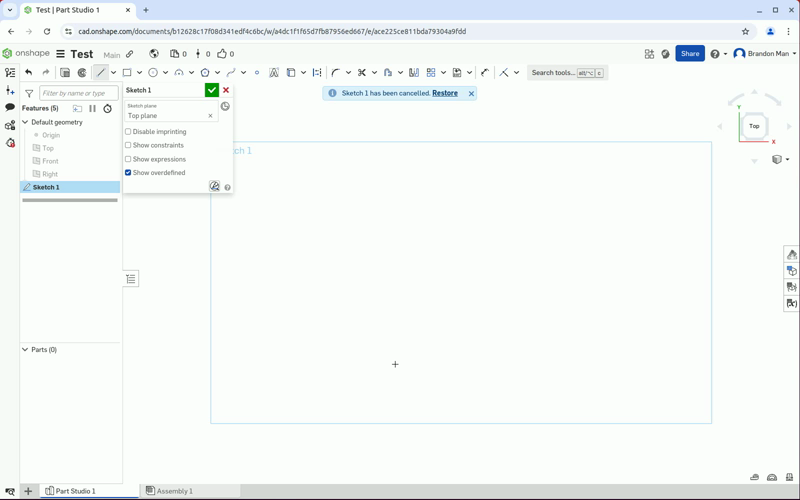
key_up(shift)
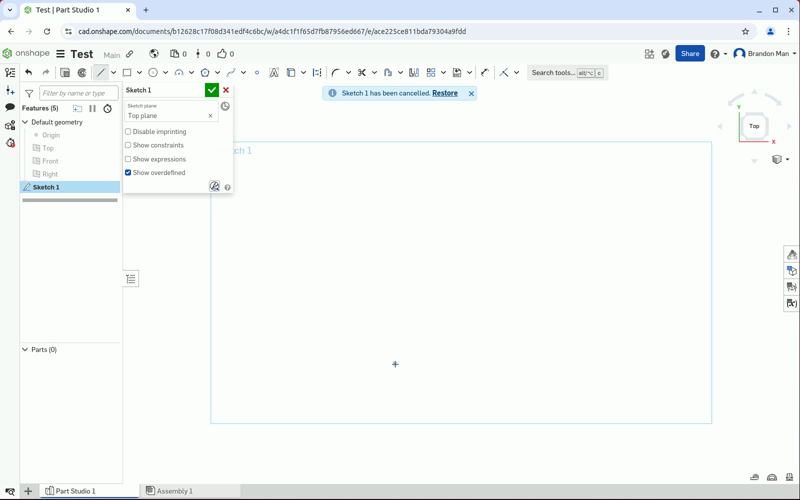
key_down(shift)
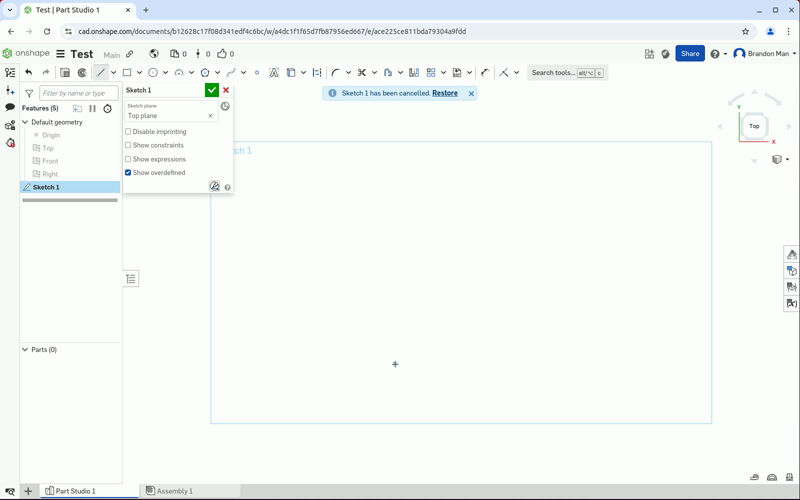
mouse_move(549, 363)
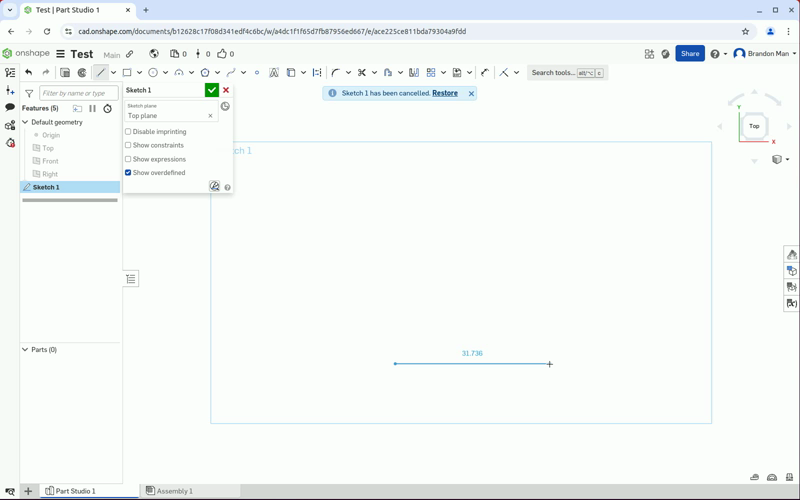
click(549, 363)
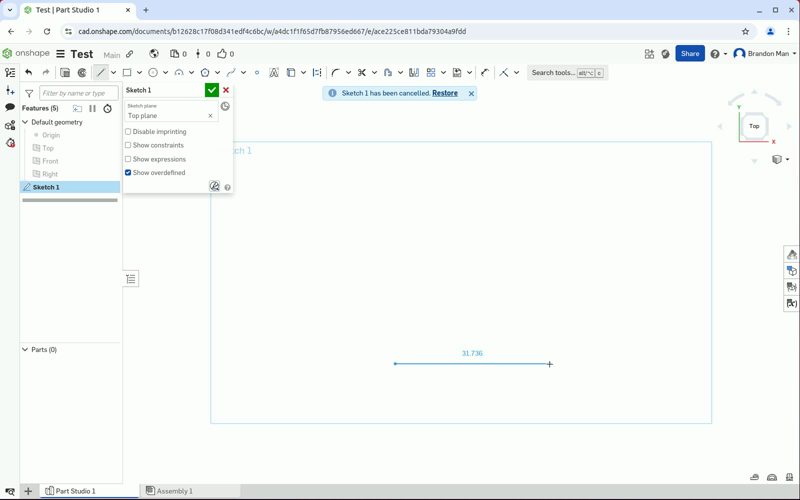
key_up(shift)
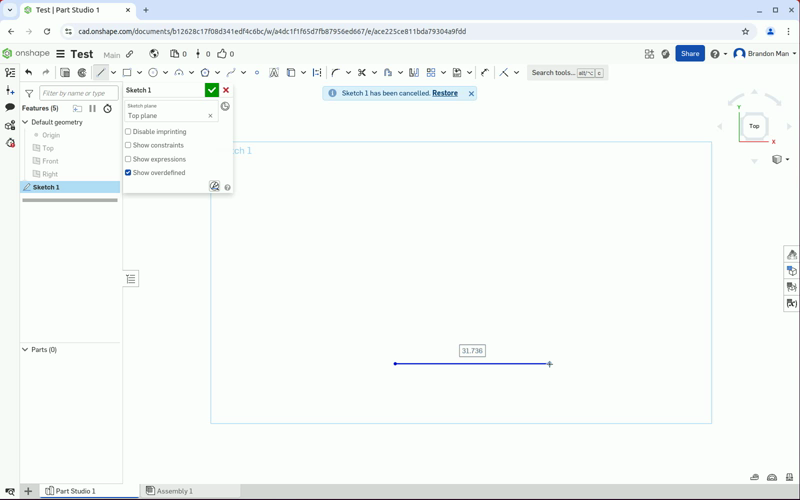
key_down(shift)
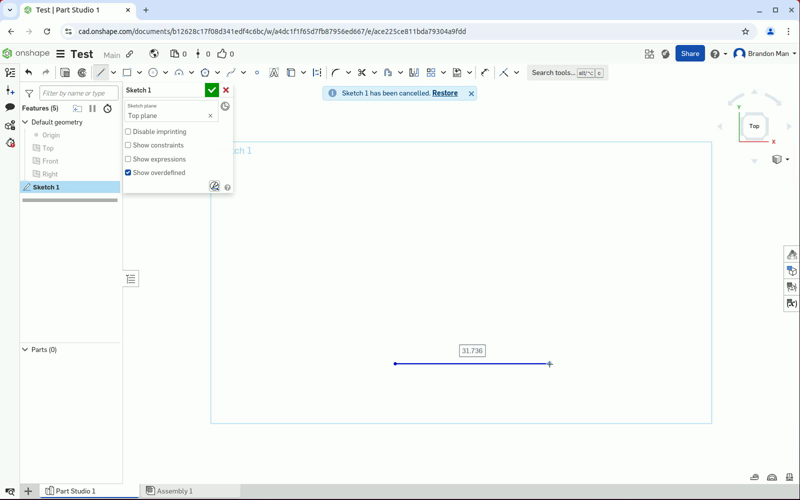
mouse_move(549, 202)
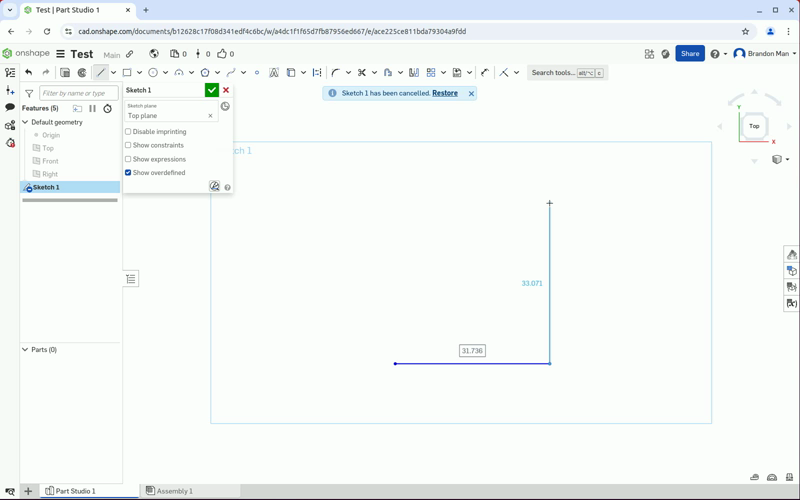
click(549, 202)
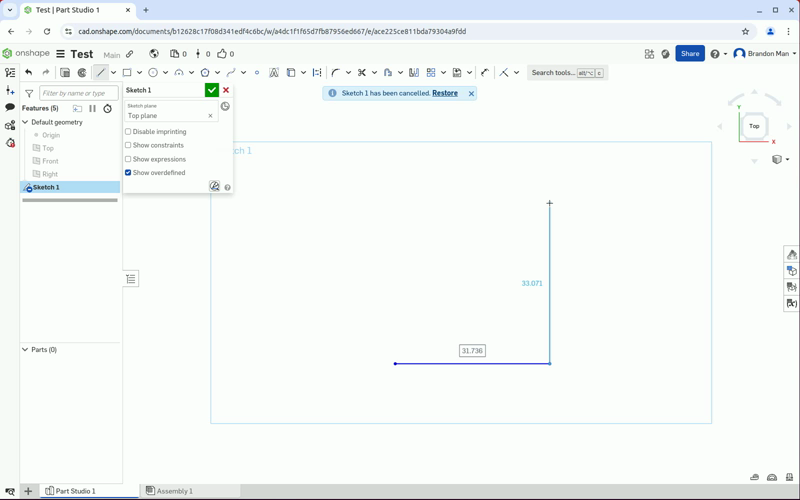
key_up(shift)
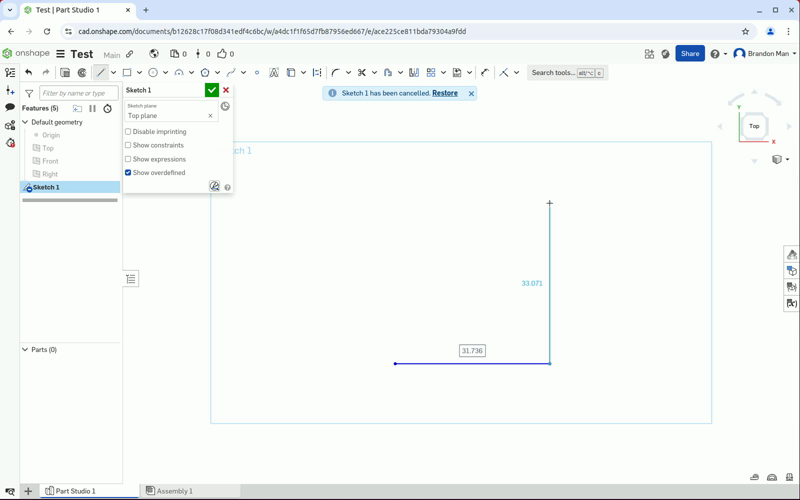
key_down(shift)
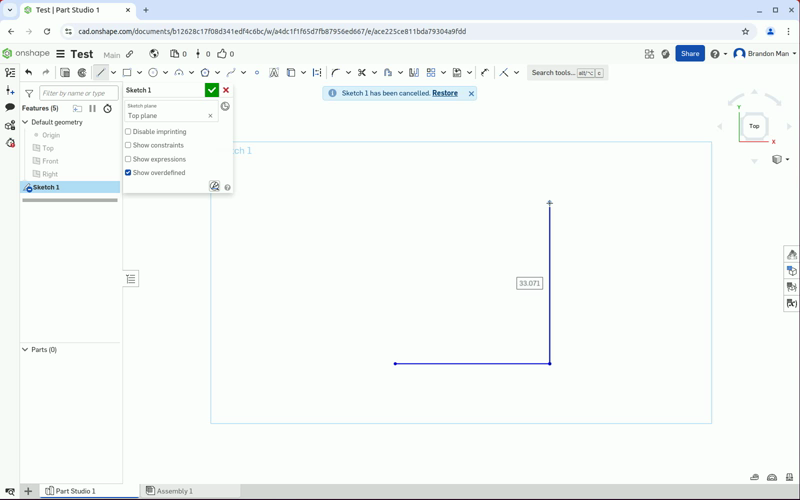
mouse_move(395, 202)
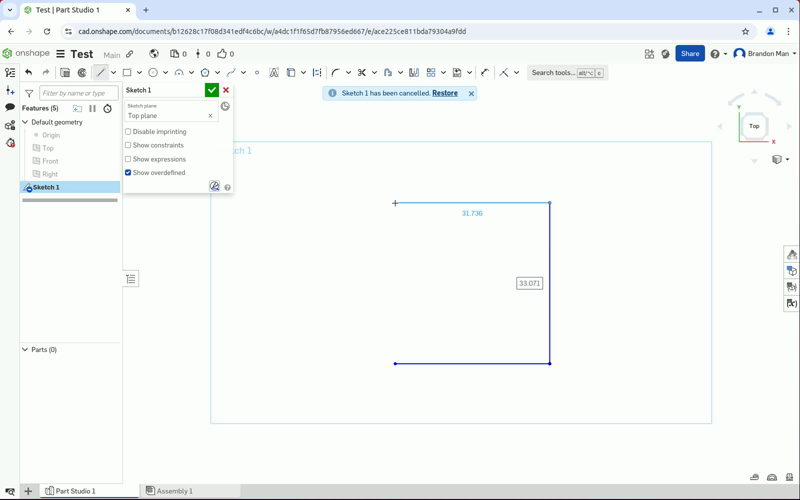
click(395, 202)
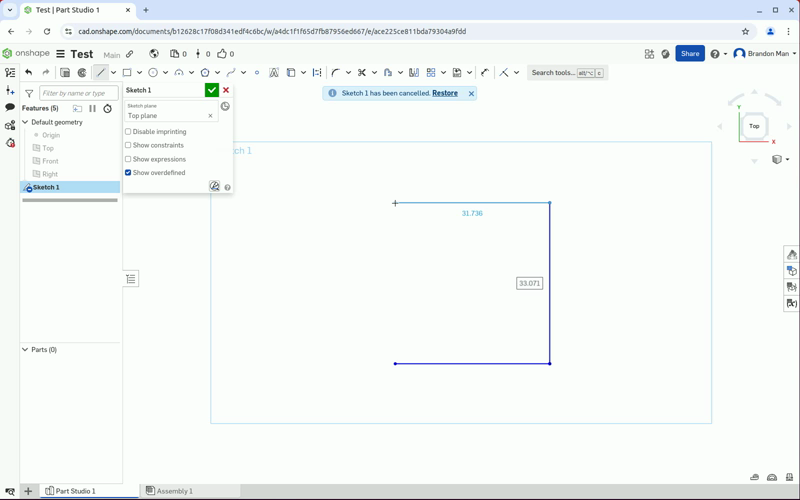
key_up(shift)
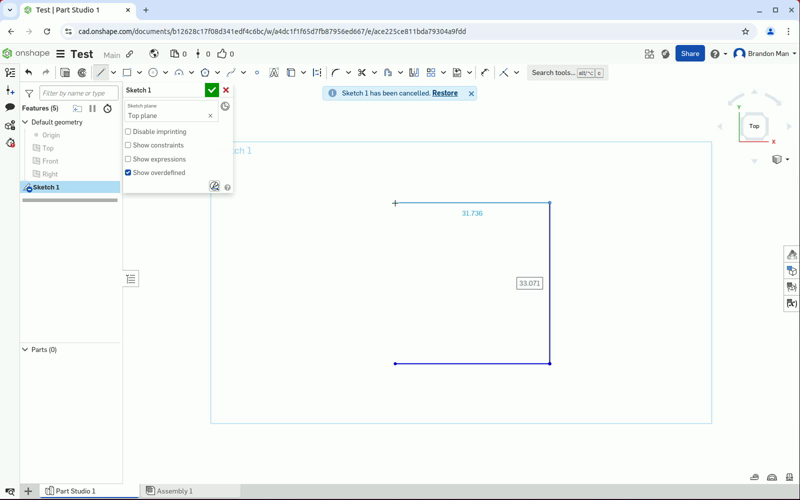
key_down(shift)
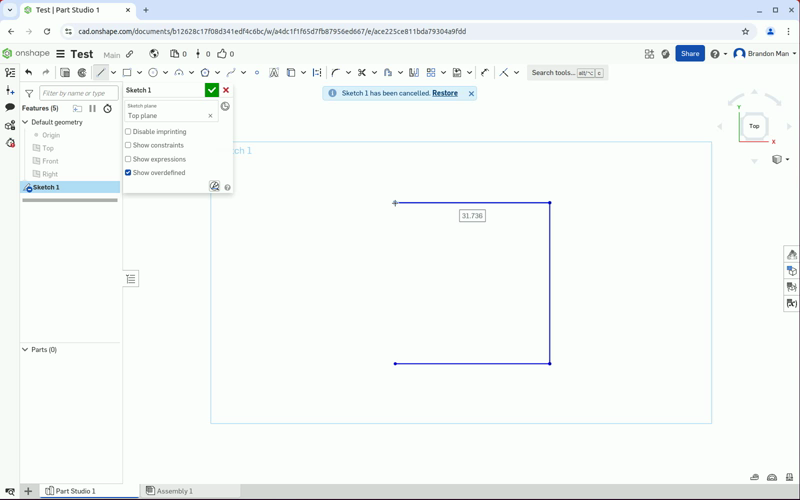
mouse_move(395, 363)
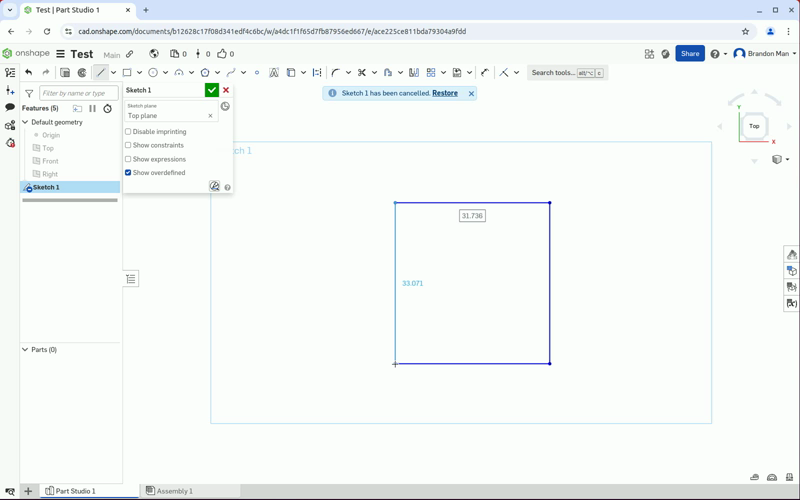
key_up(shift)
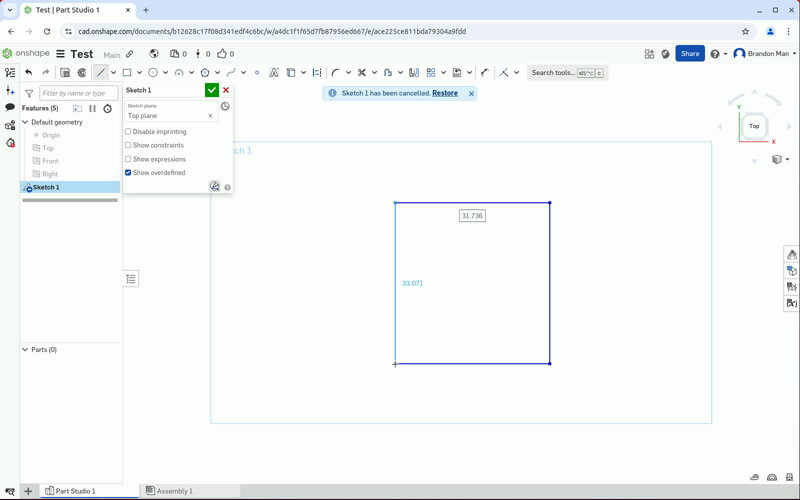
click(395, 363)
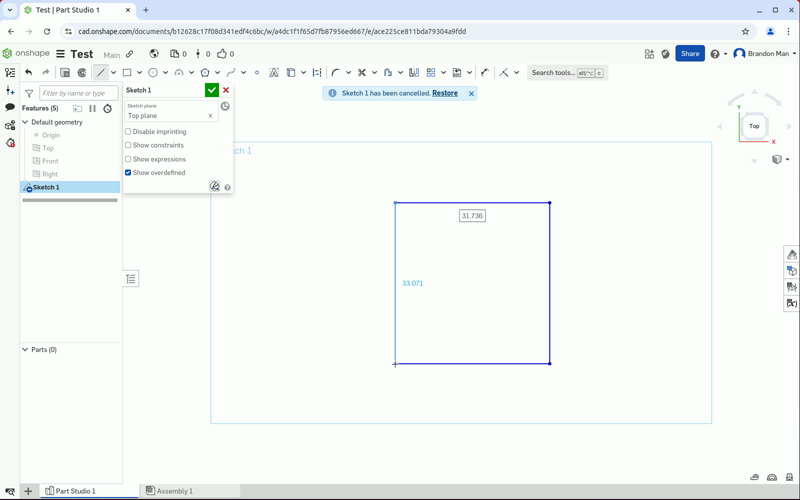
key(esc)
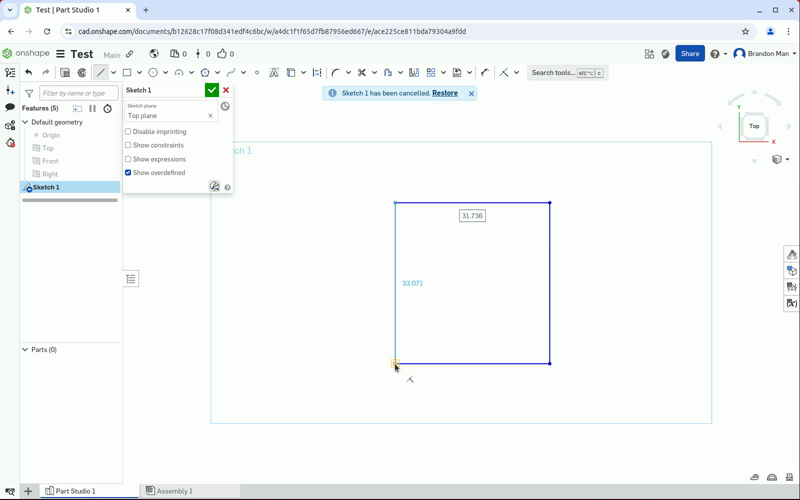
mouse_move(425, 343)
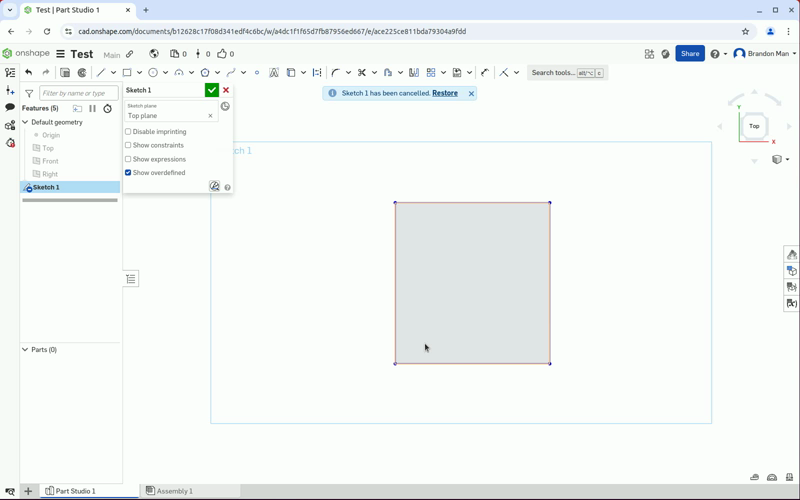
click(425, 343)
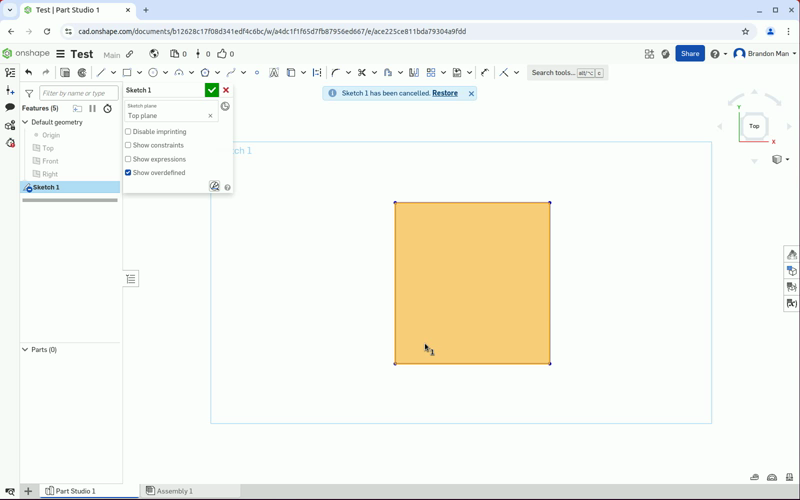
mouse_move(73, 352)
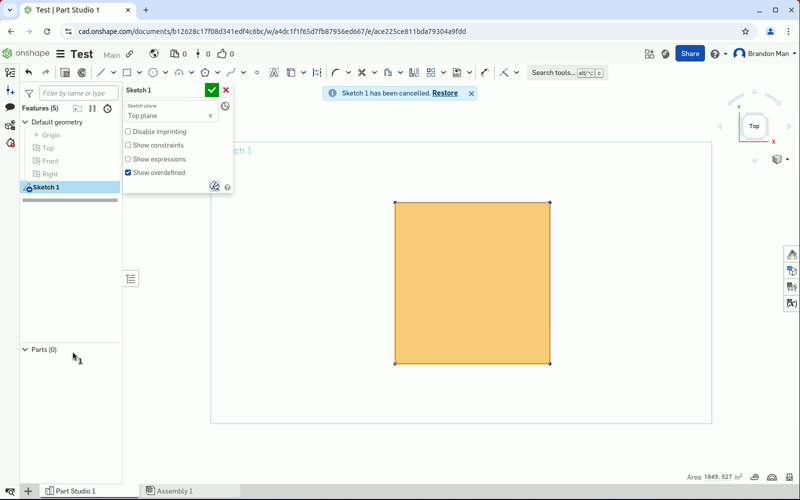
key(shift+y)
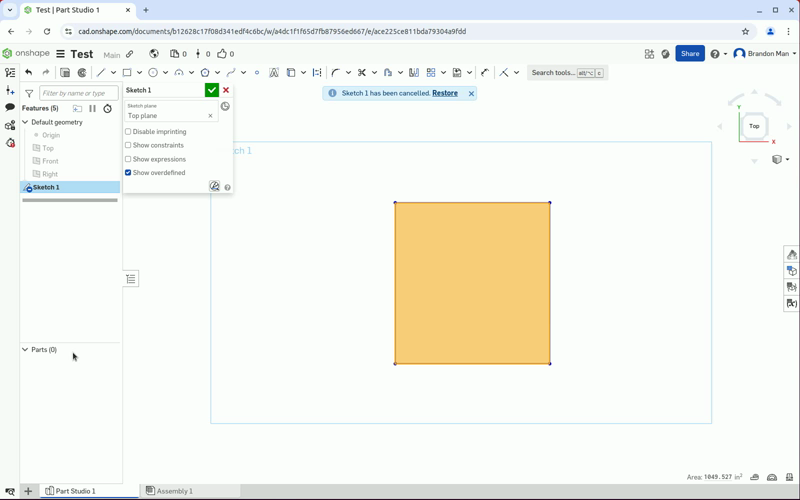
key(shift+e)
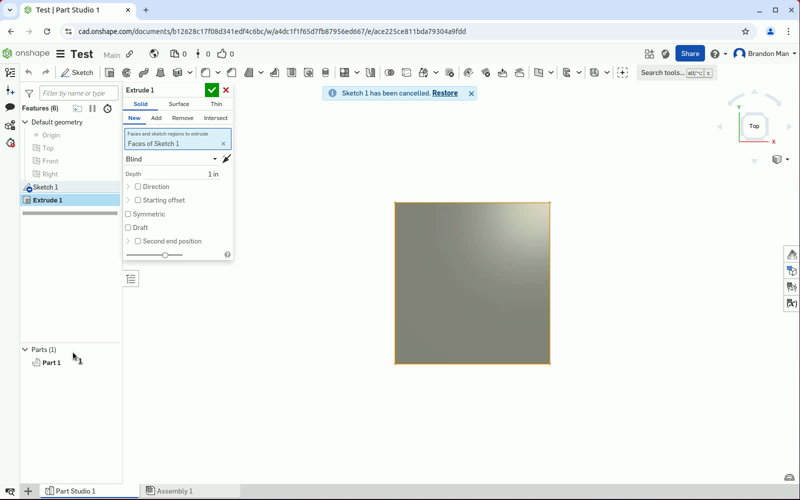
mouse_move(143, 106)
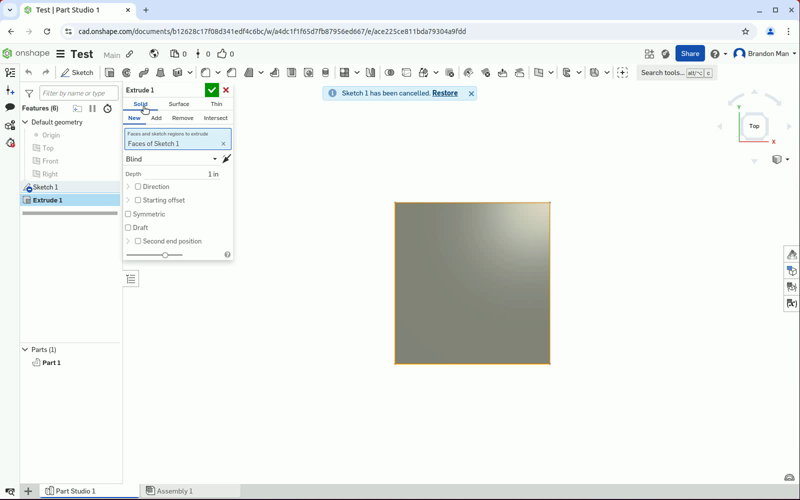
click(143, 106)
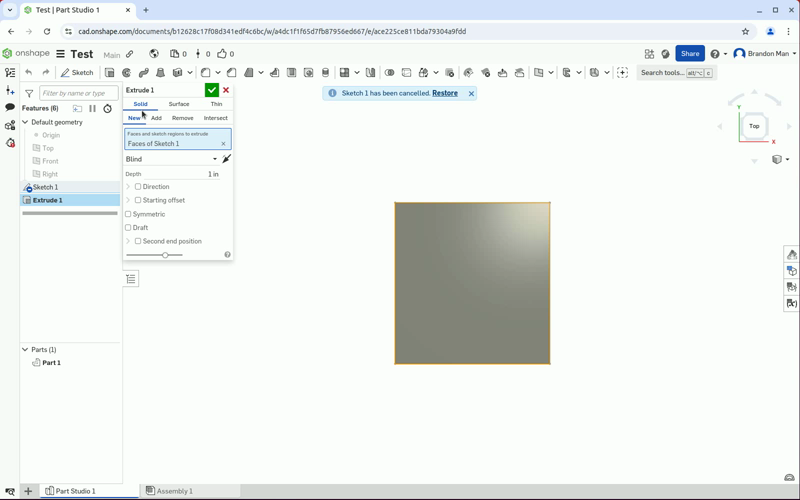
mouse_move(137, 120)
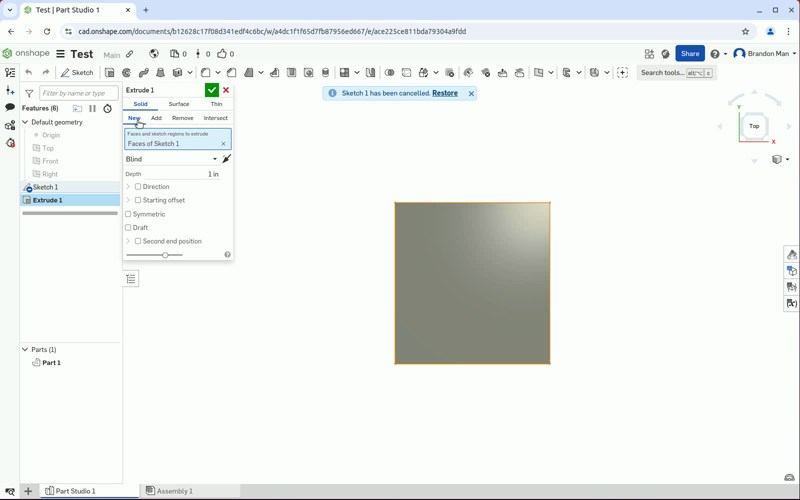
click(137, 120)
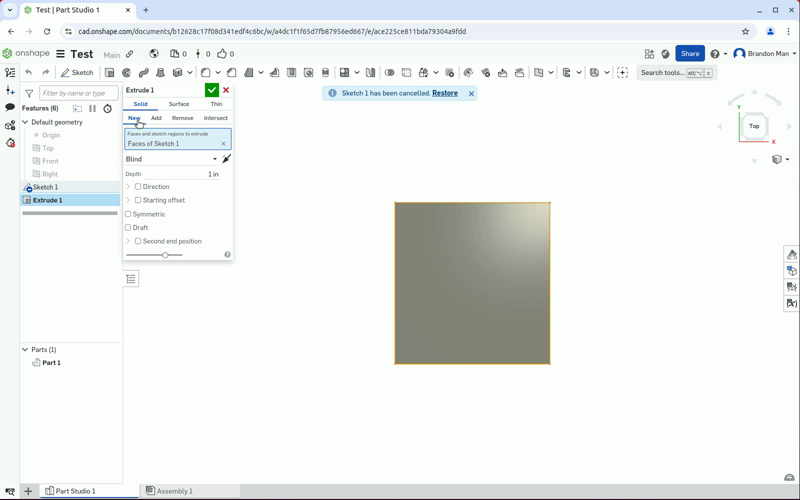
key(tab, 4)
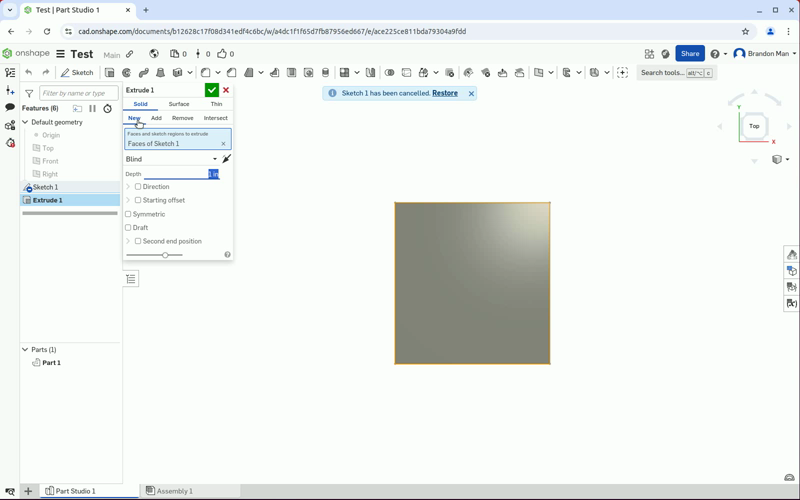
text(23.108)
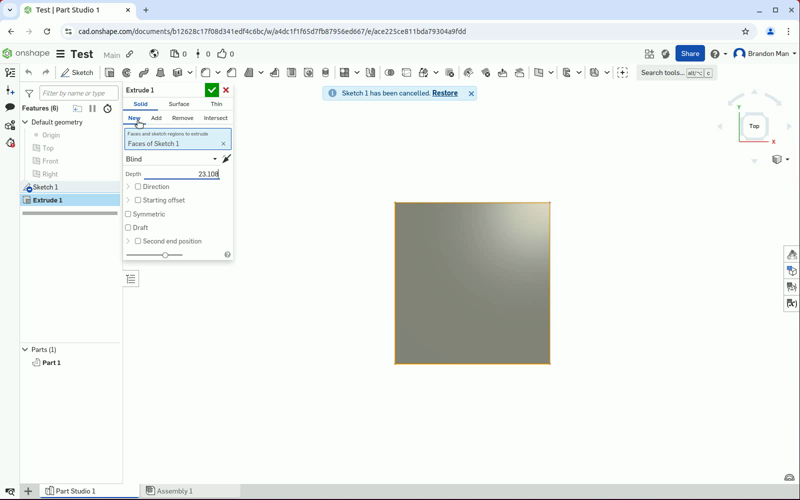
key(enter)
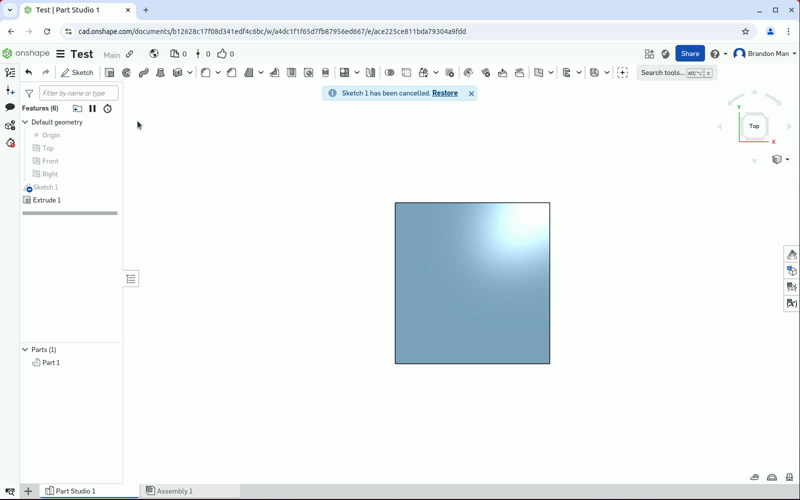
key(shift+h)
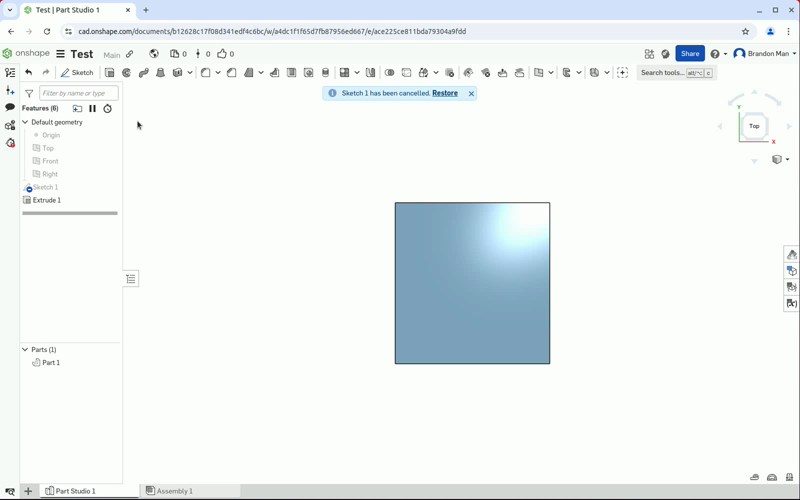
key(shift+h)
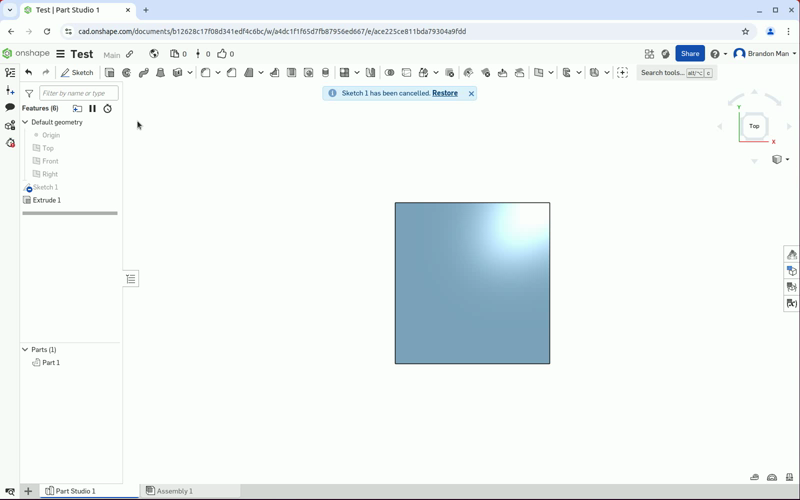
mouse_move(73, 189)
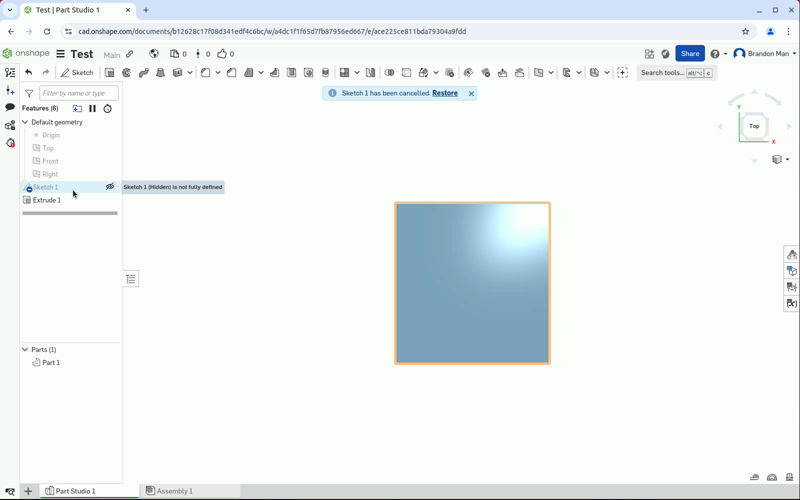
click(73, 189)
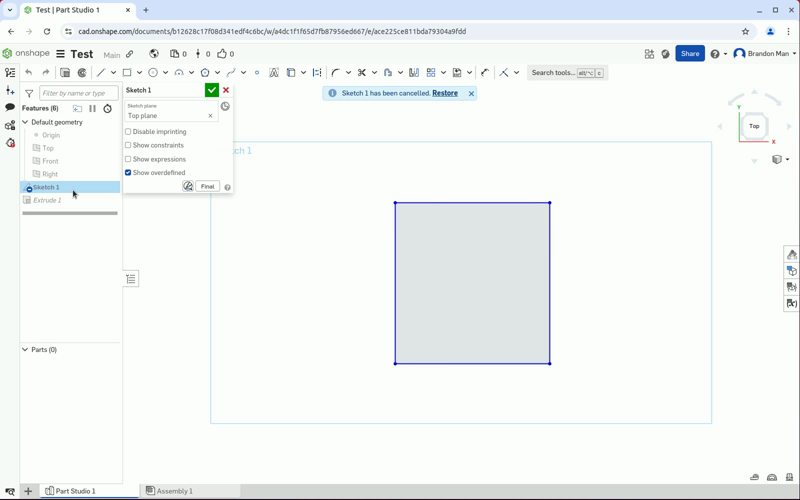
mouse_move(229, 92)
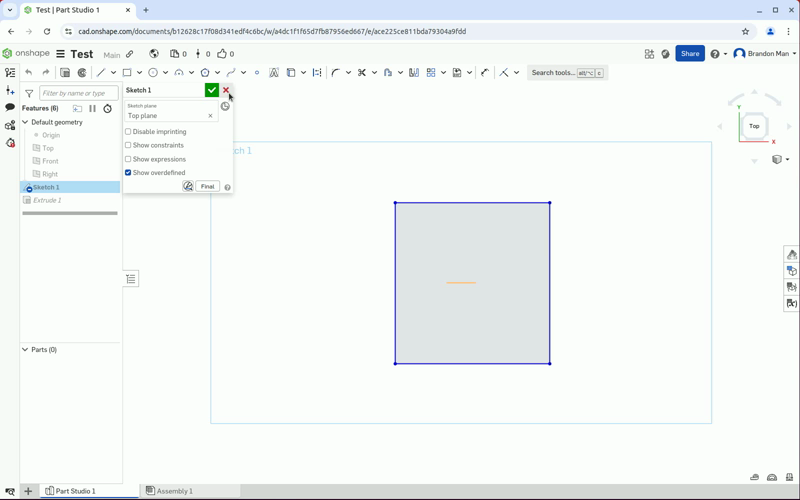
click(229, 92)
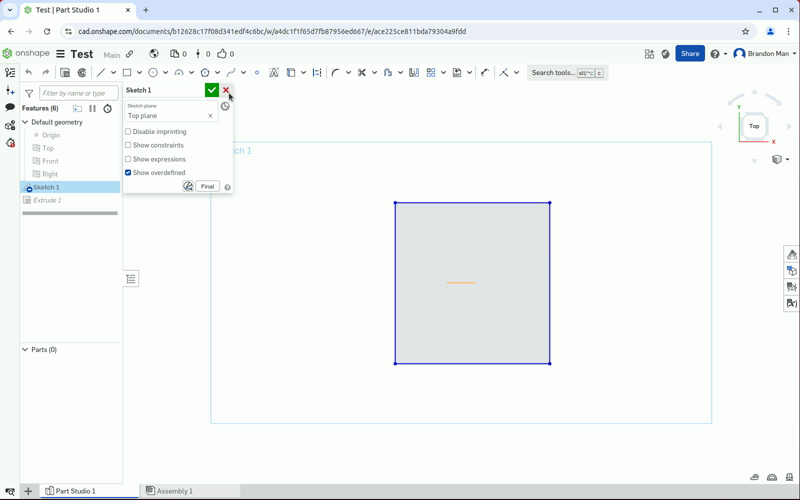
key(shift+s)
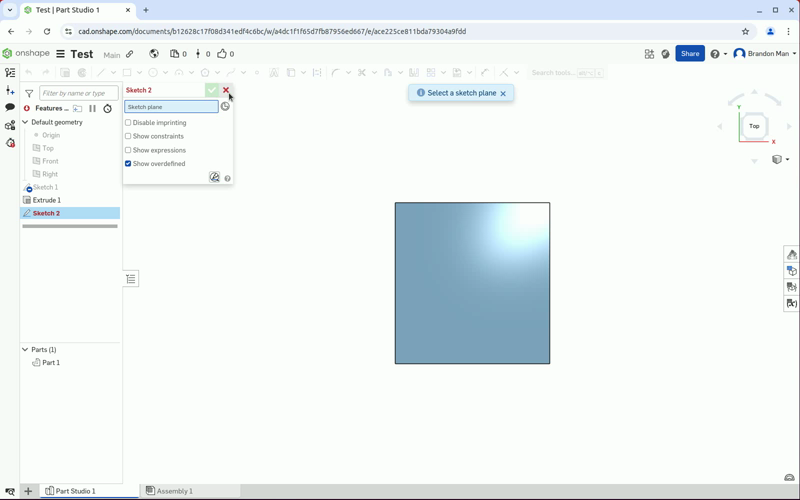
mouse_move(73, 150)
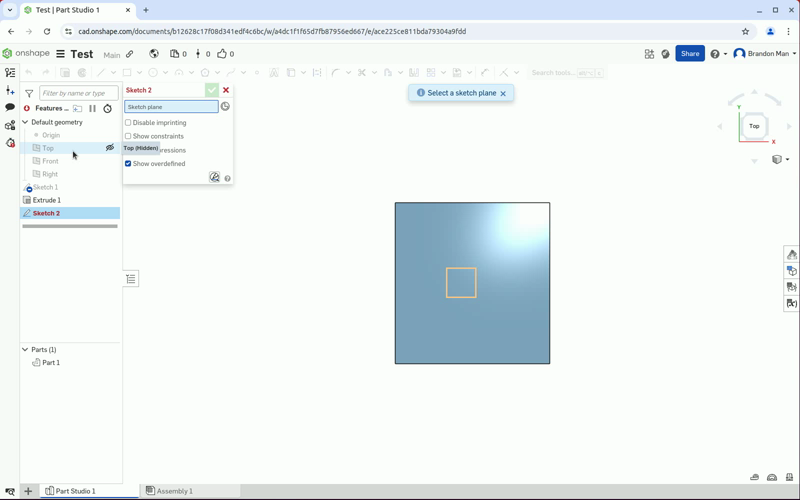
click(73, 150)
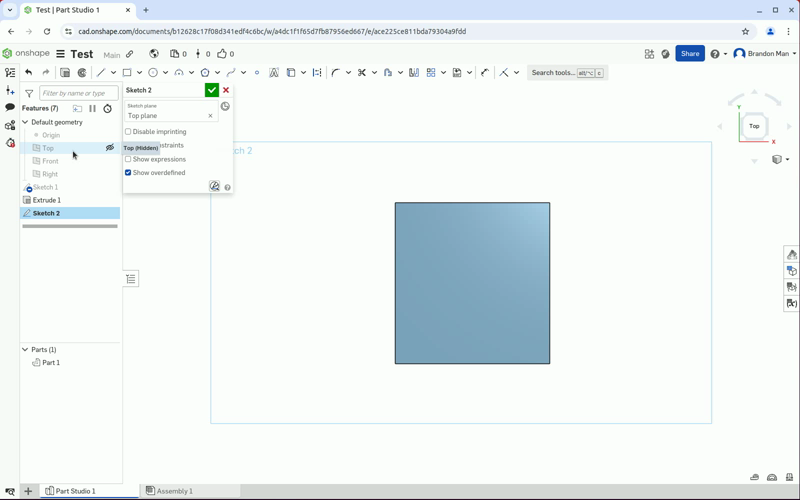
mouse_move(73, 352)
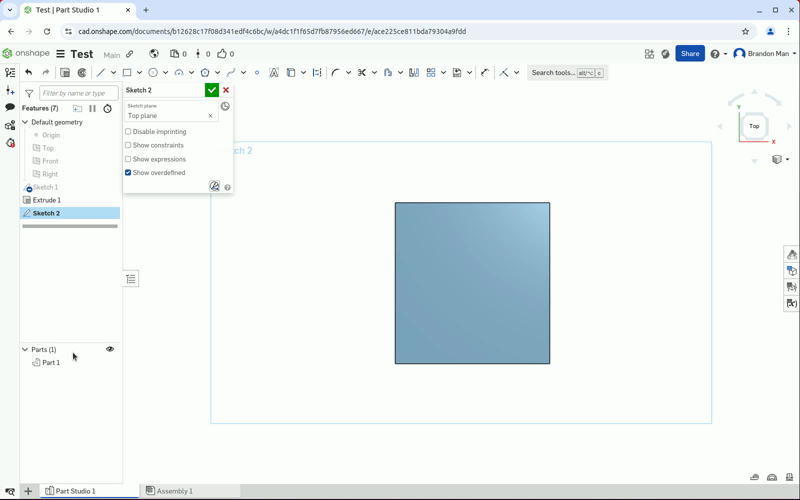
key(y)
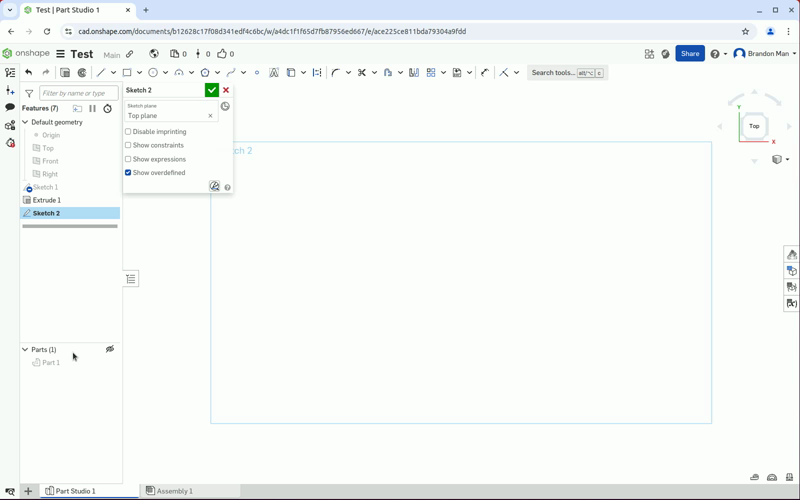
key(c)
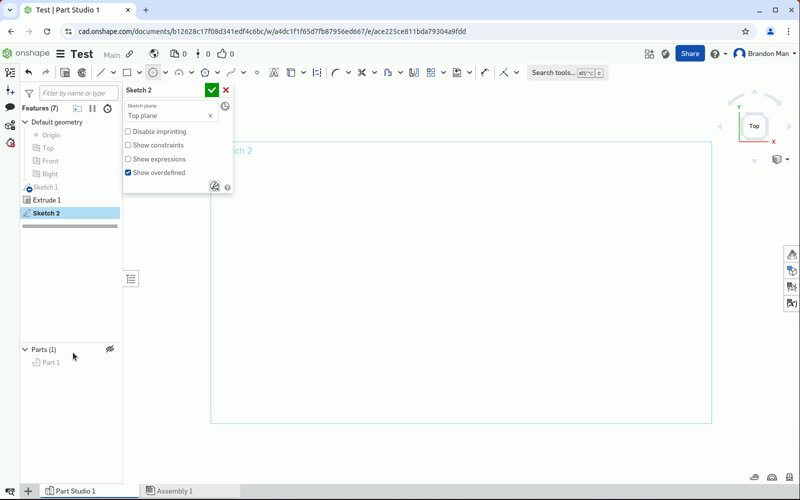
key_down(shift)
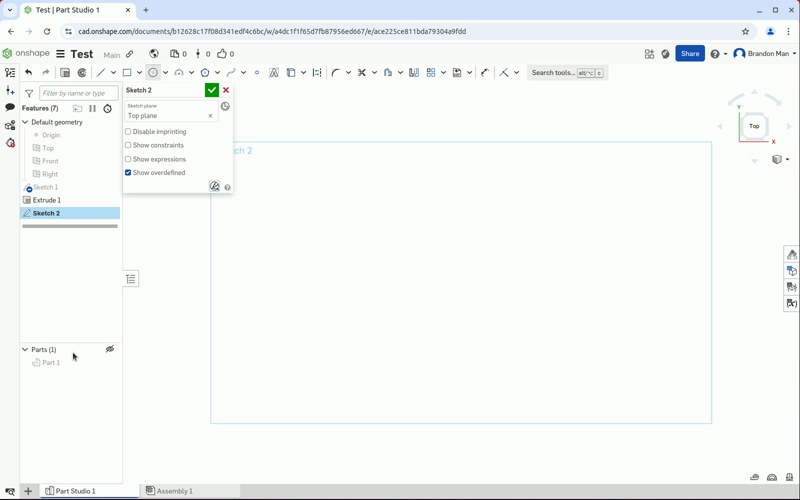
mouse_move(460, 282)
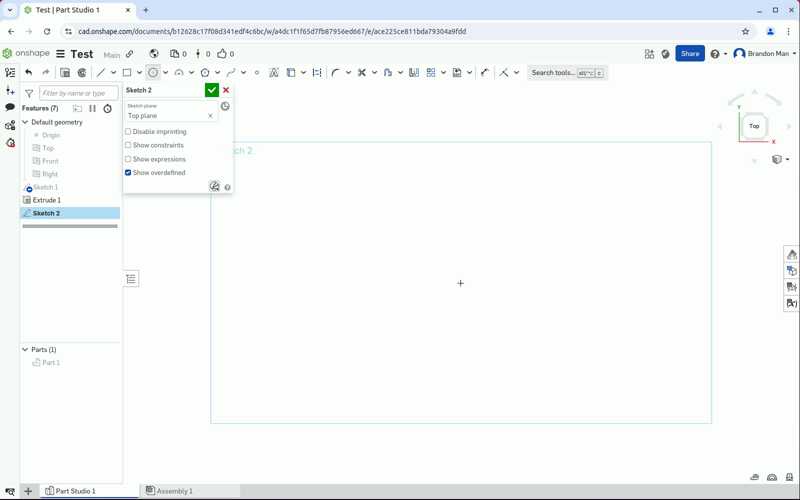
click(460, 282)
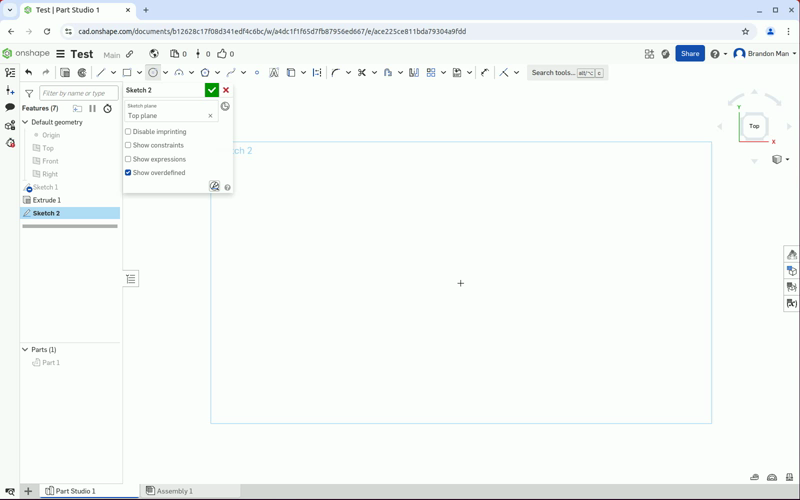
key_up(shift)
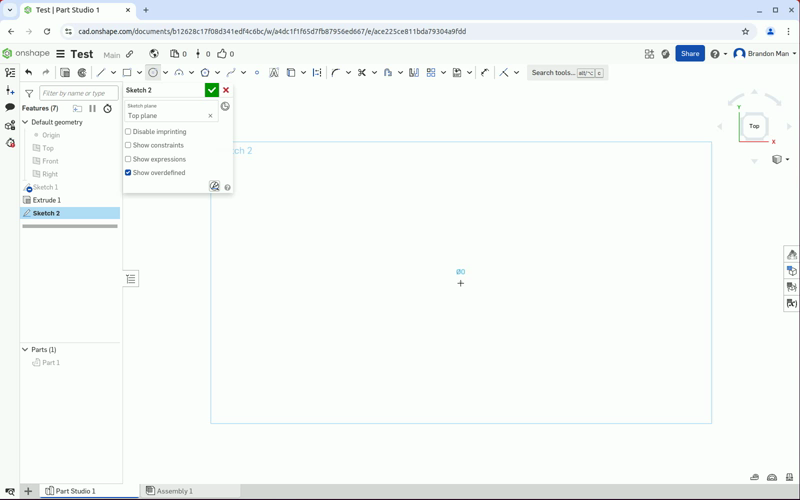
mouse_move(480, 282)
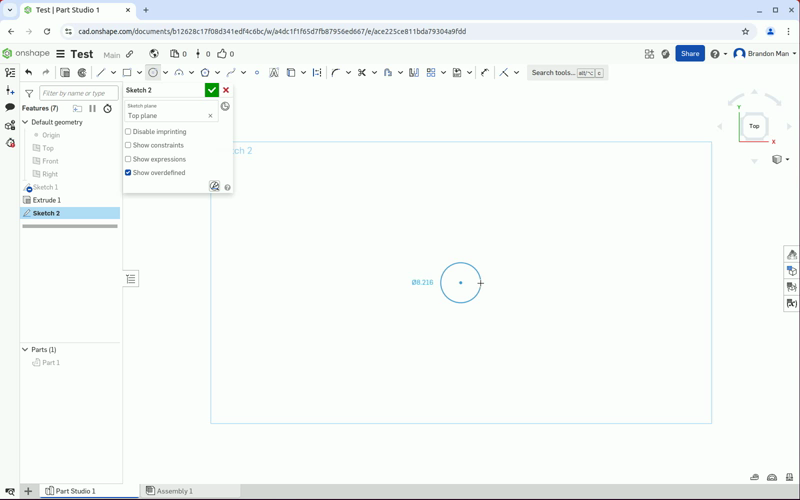
click(480, 282)
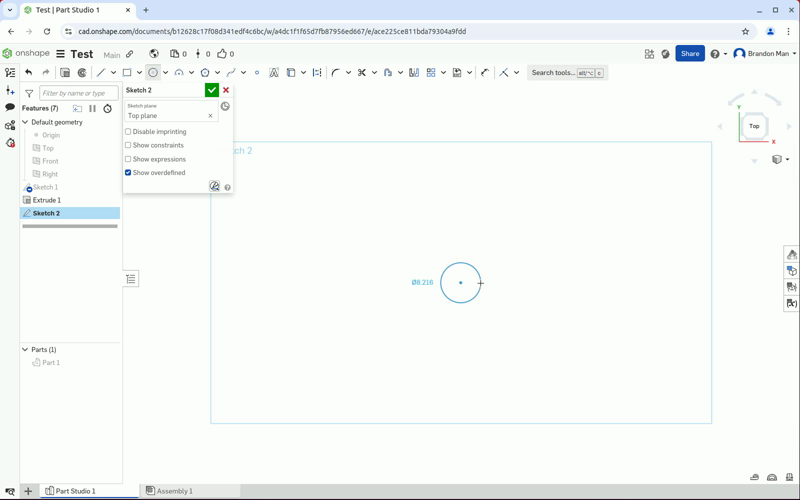
key(esc)
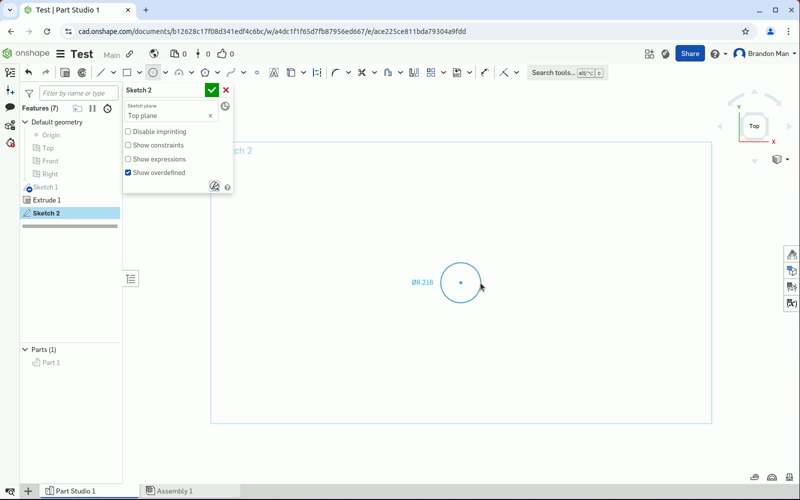
mouse_move(476, 277)
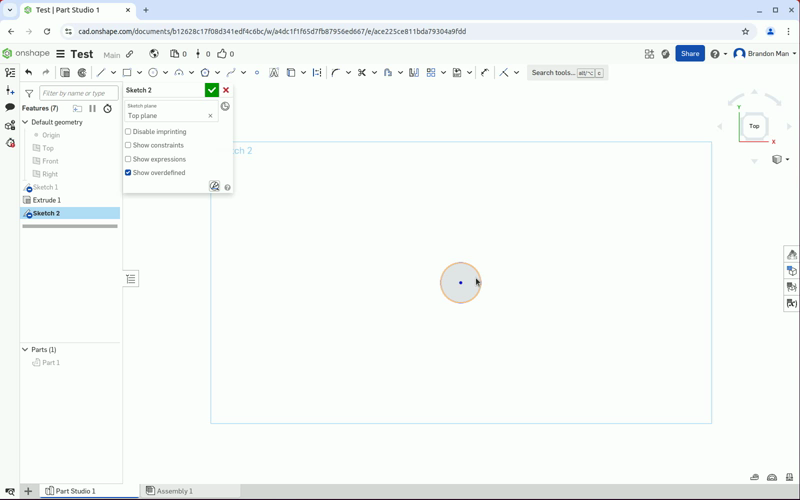
scroll(6)
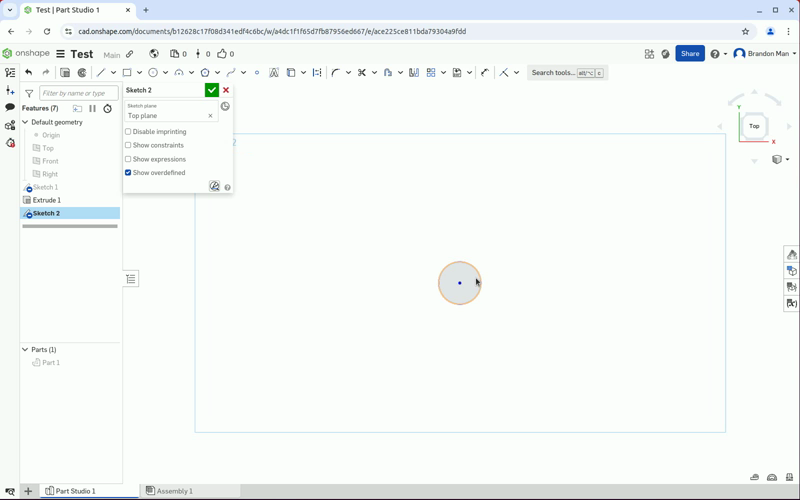
scroll(6)
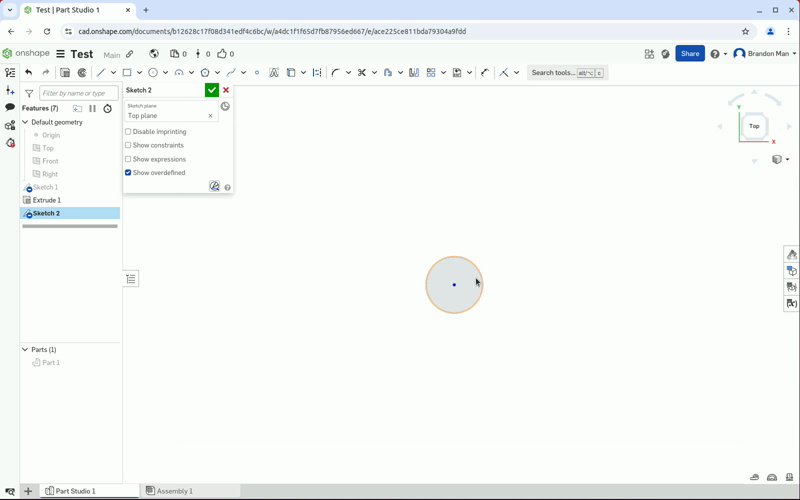
scroll(6)
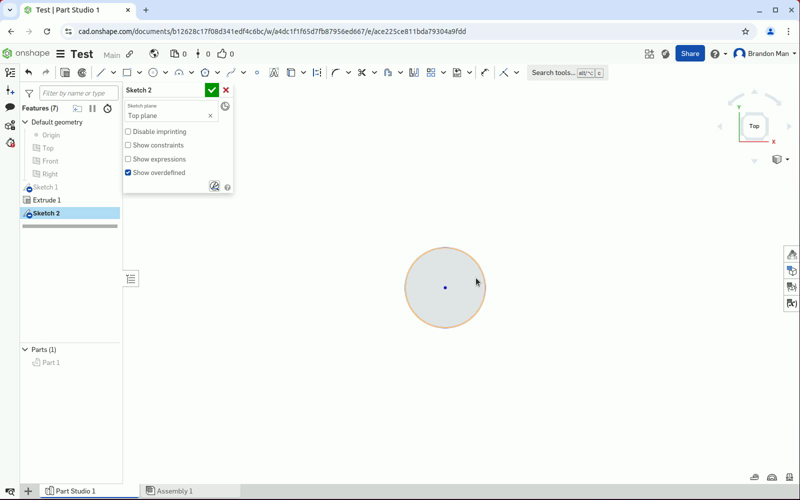
scroll(6)
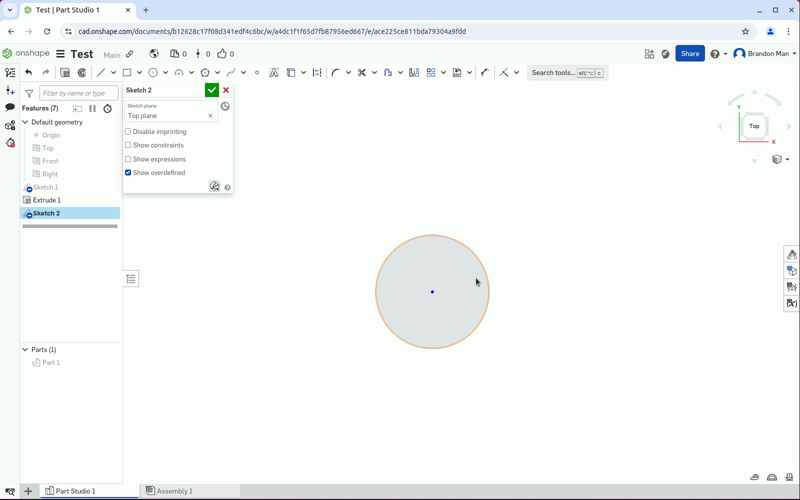
scroll(6)
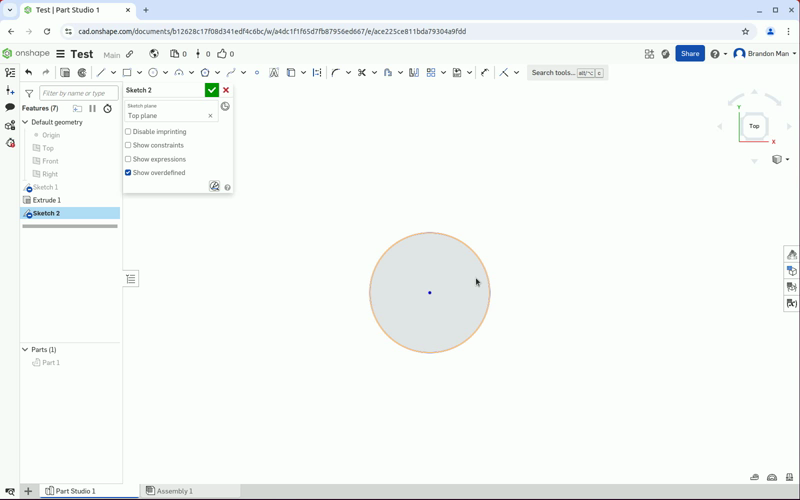
scroll(6)
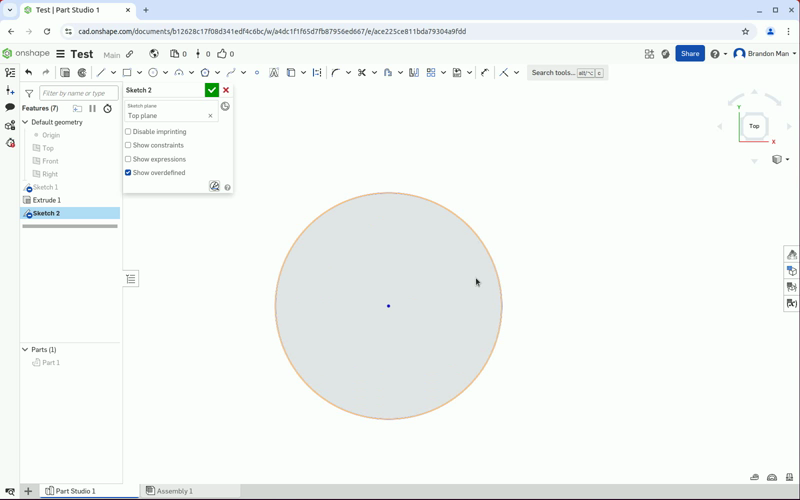
scroll(6)
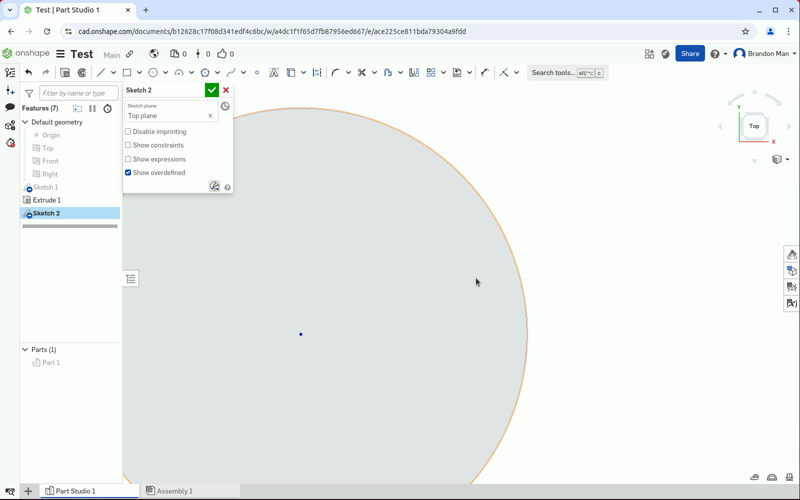
click(476, 277)
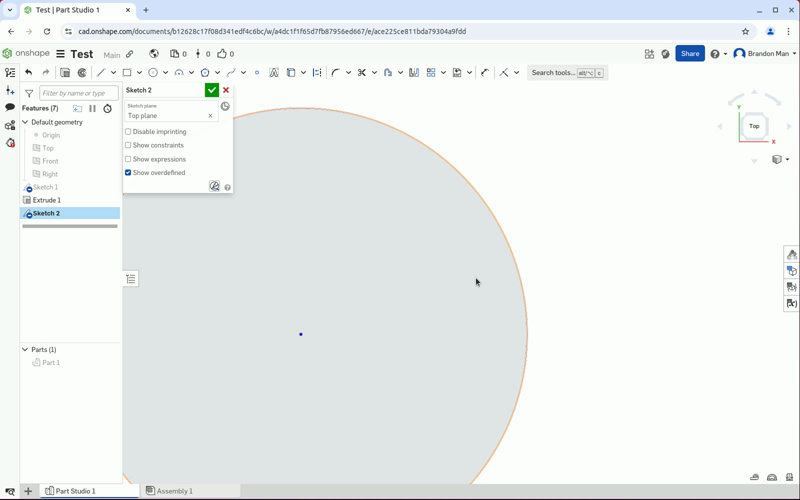
scroll(-6)
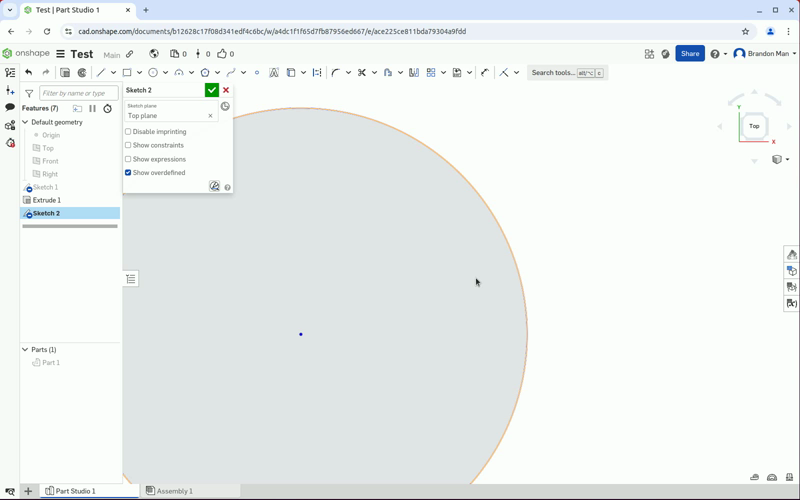
scroll(-6)
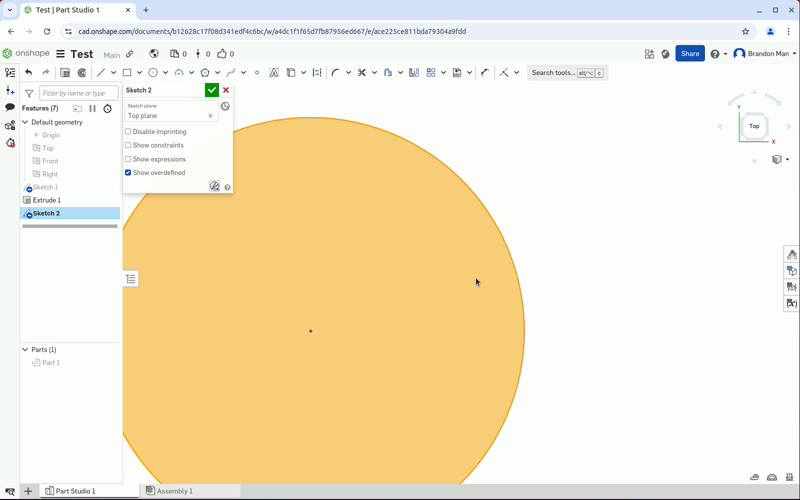
scroll(-6)
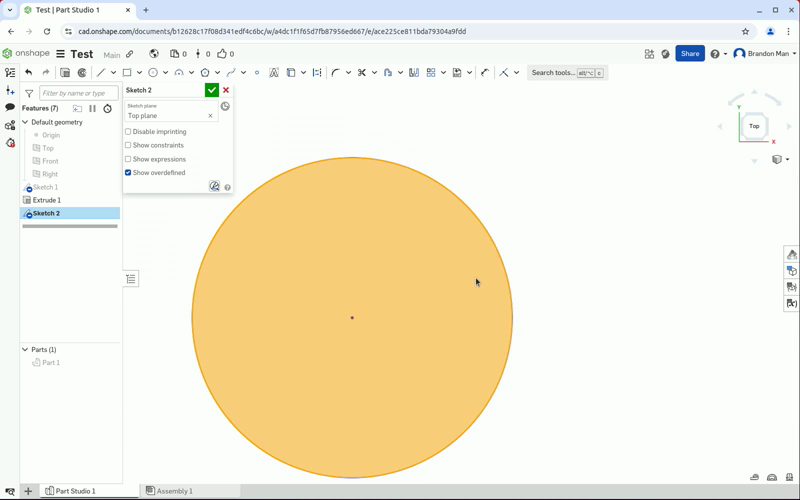
scroll(-6)
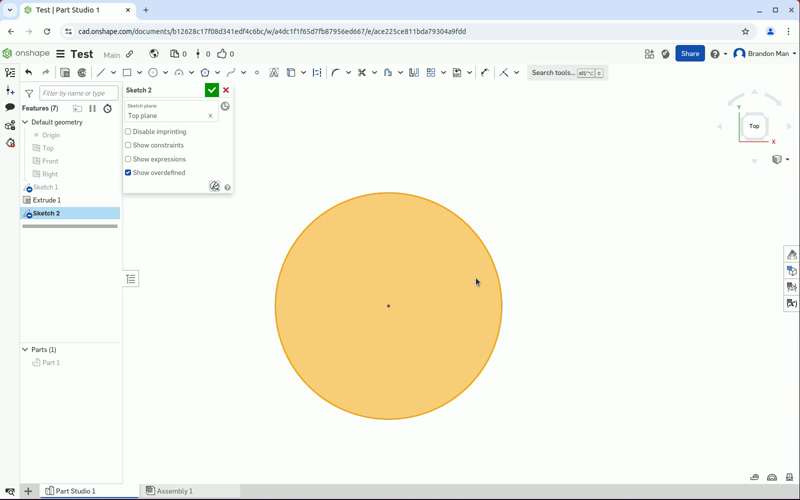
scroll(-6)
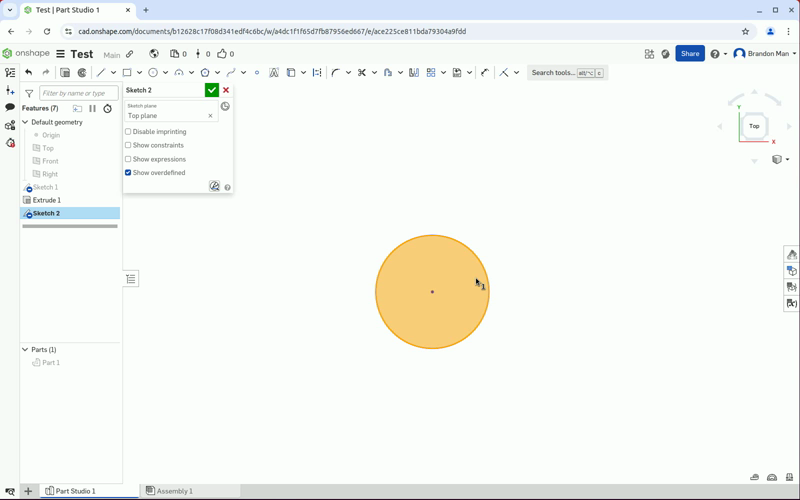
scroll(-6)
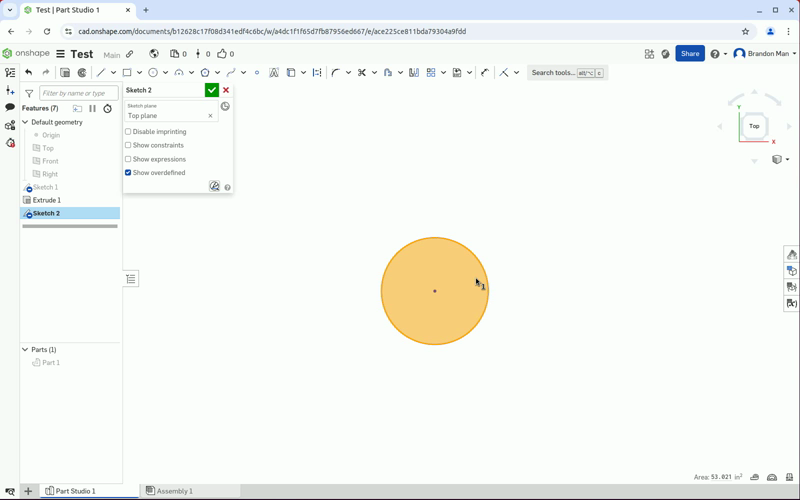
scroll(-6)
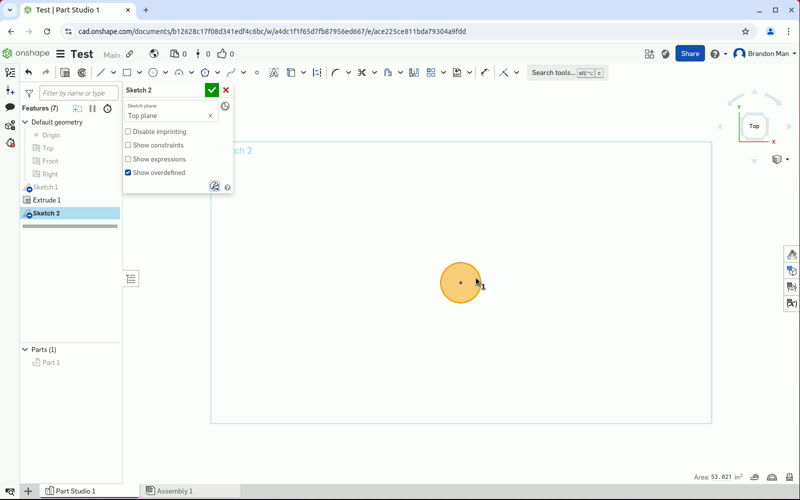
mouse_move(73, 352)
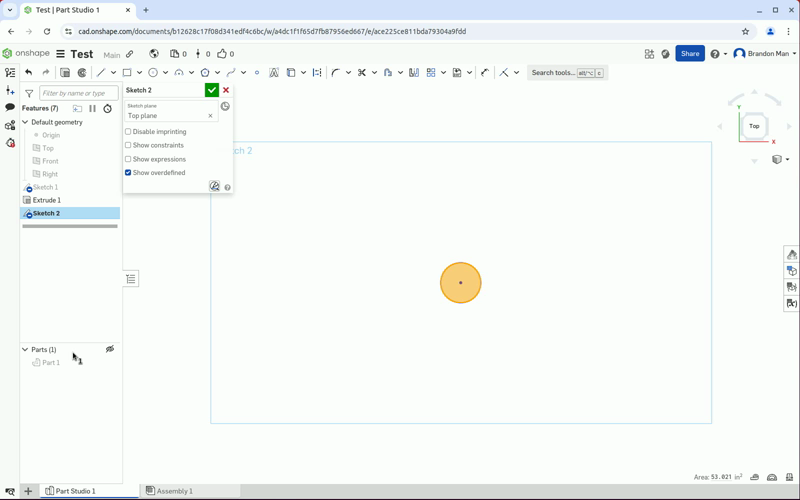
key(shift+y)
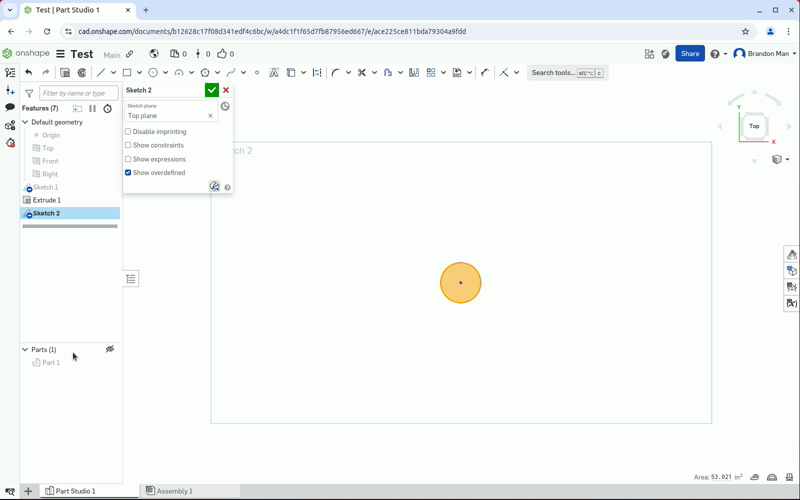
key(shift+e)
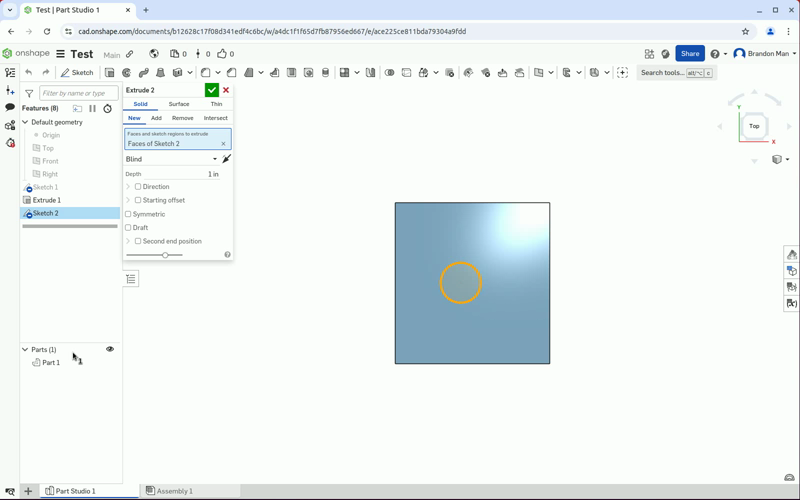
mouse_move(143, 106)
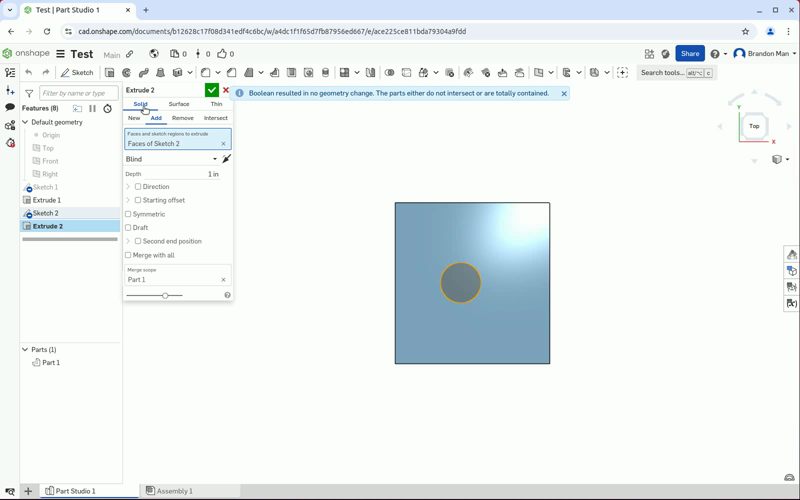
click(143, 106)
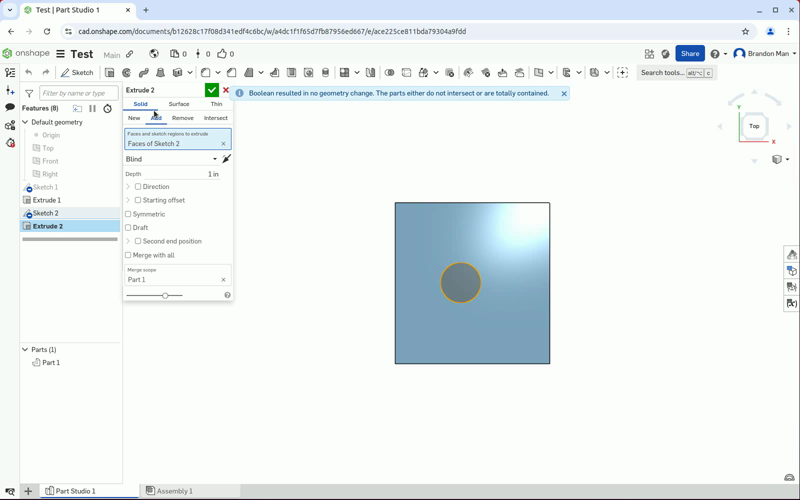
mouse_move(186, 120)
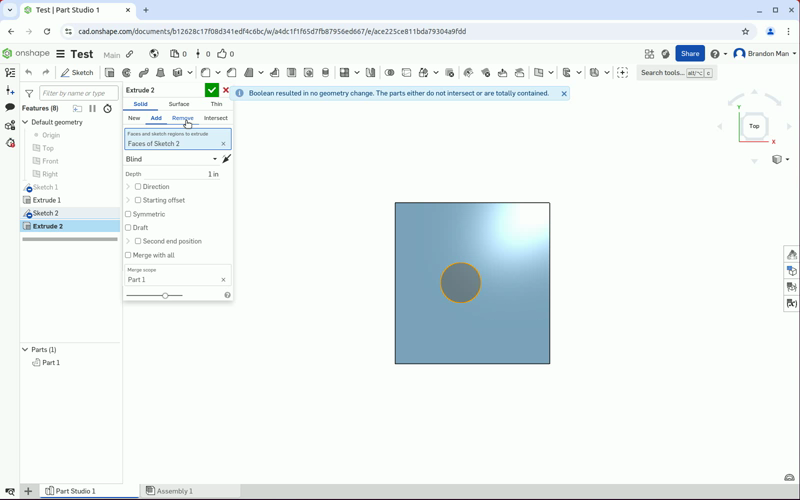
click(186, 120)
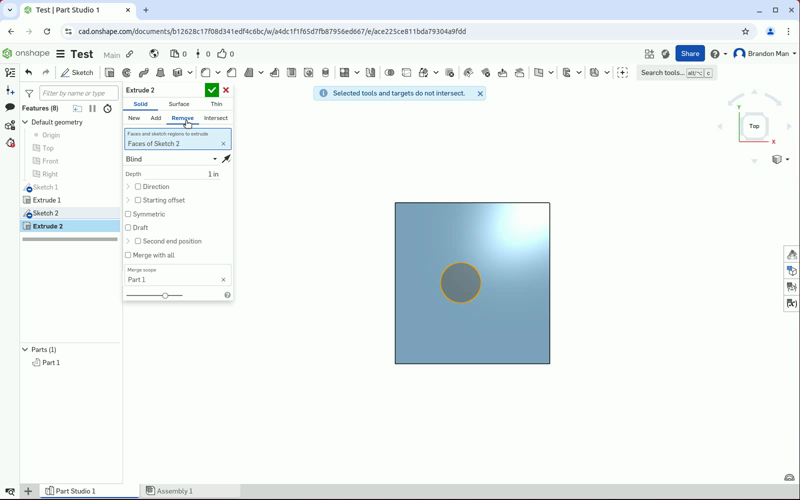
key(tab, 4)
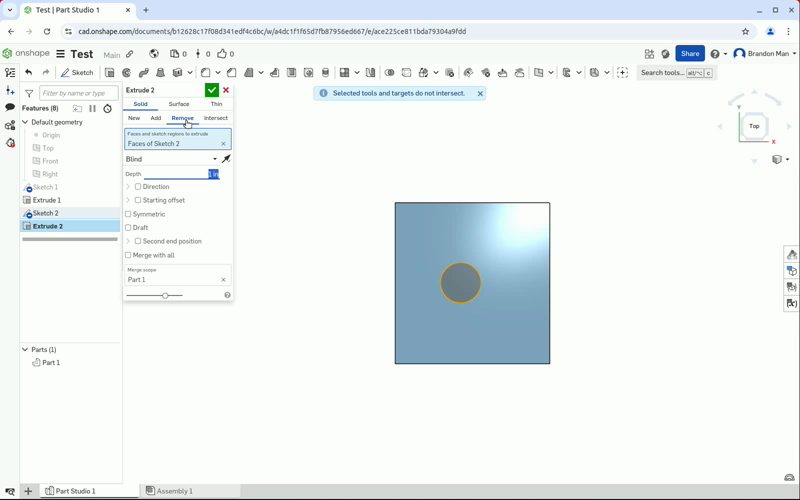
text(9.388)
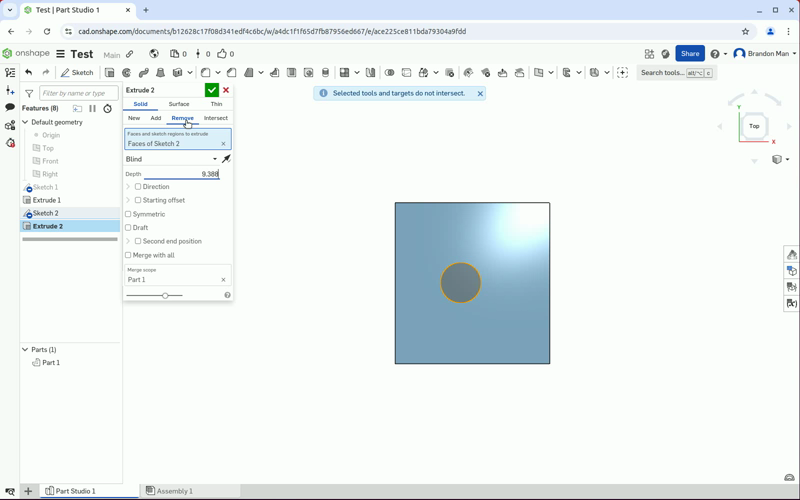
key(tab, 6)
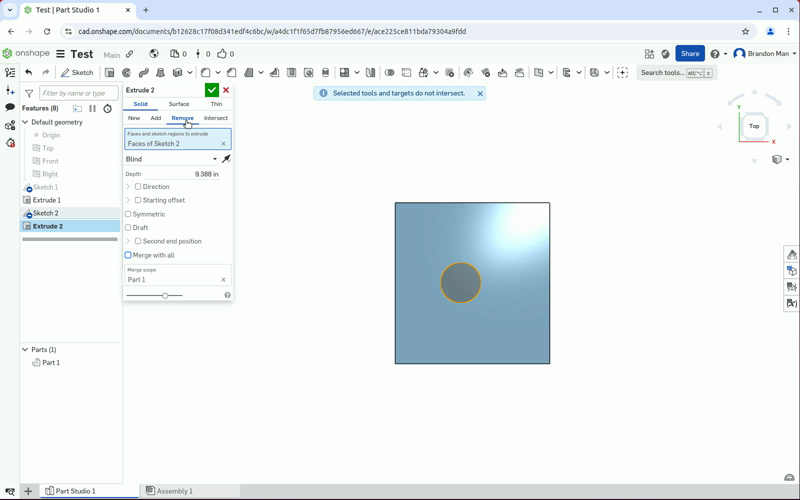
key(space)
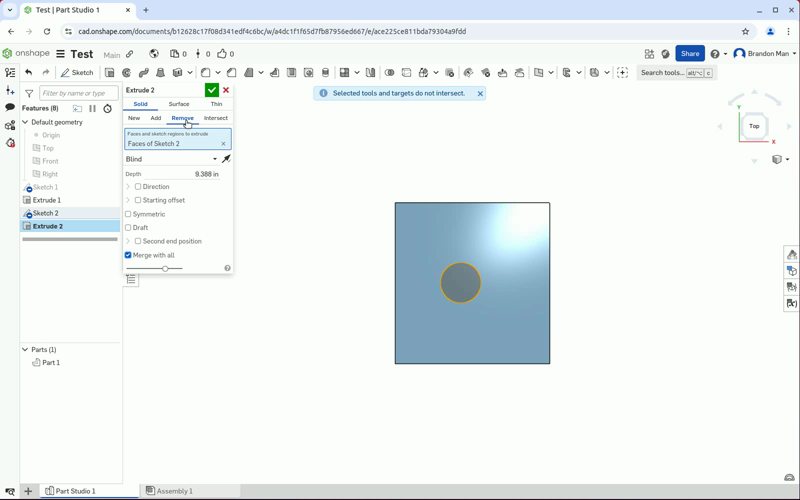
key(enter)
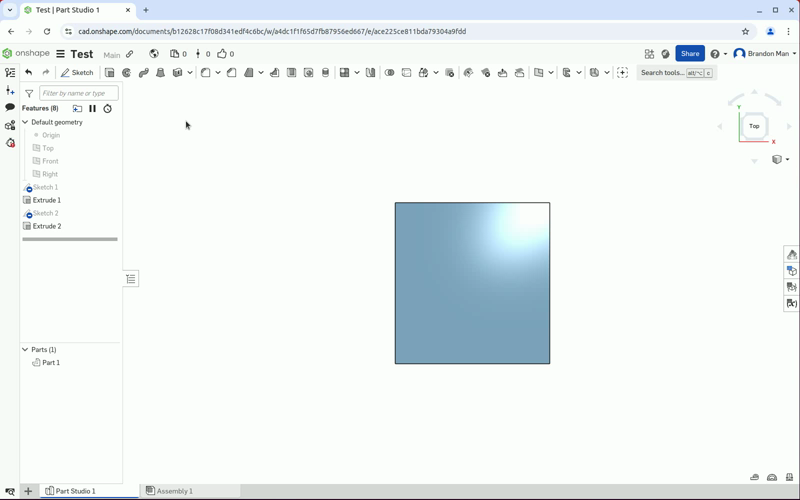
key(shift+h)
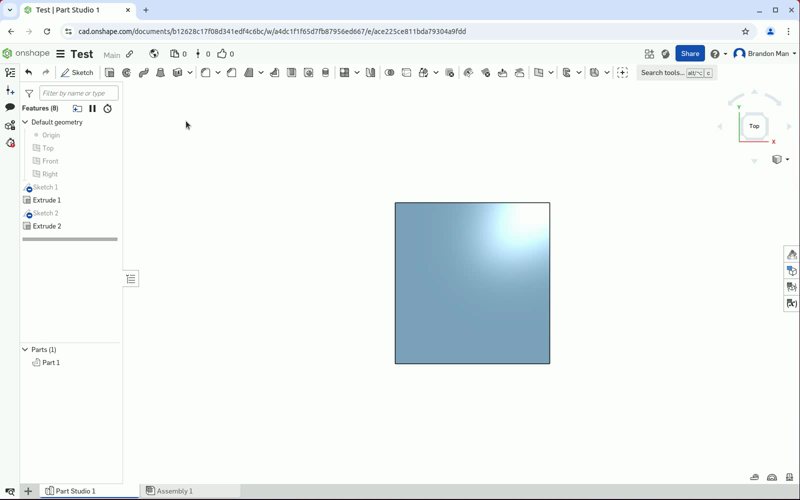
key(shift+h)
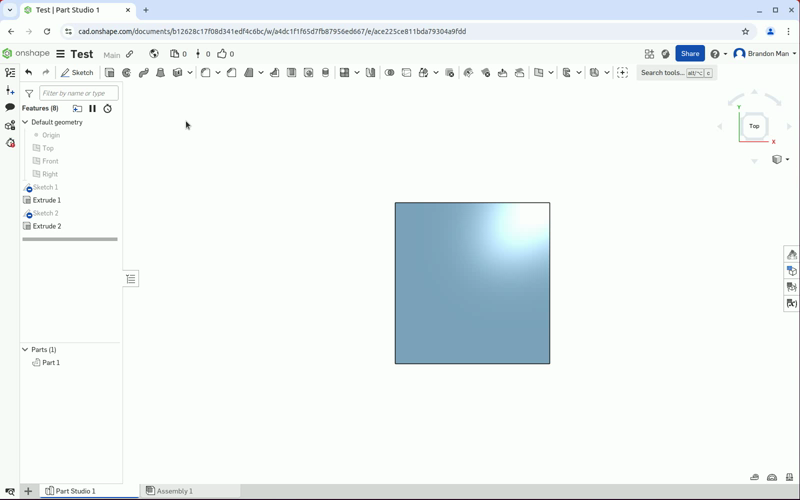
mouse_move(73, 189)
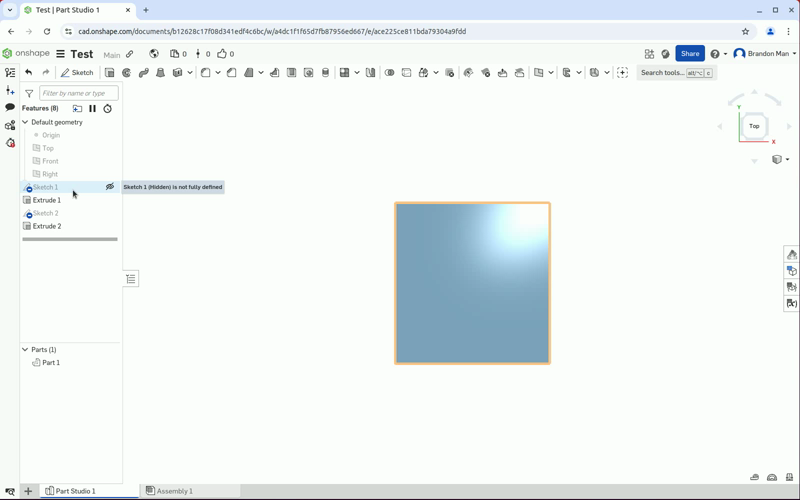
click(73, 189)
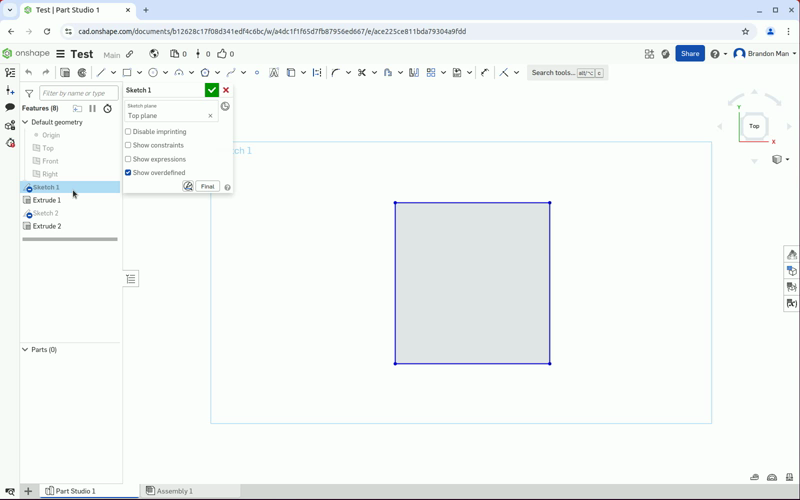
mouse_move(229, 92)
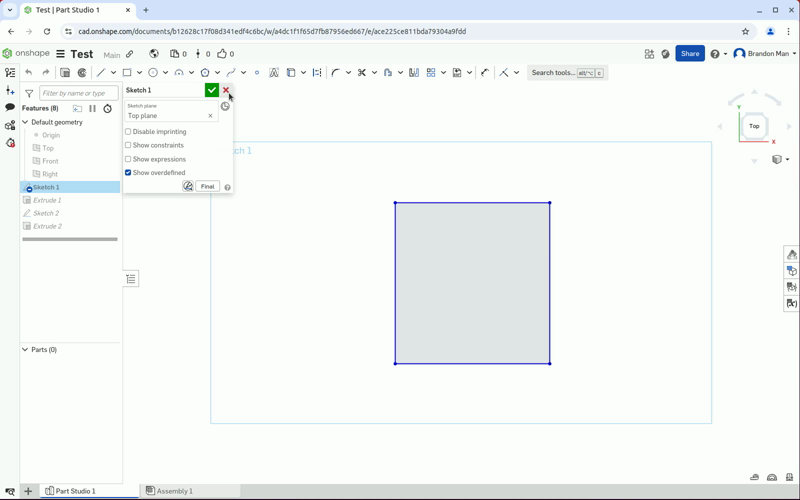
click(229, 92)
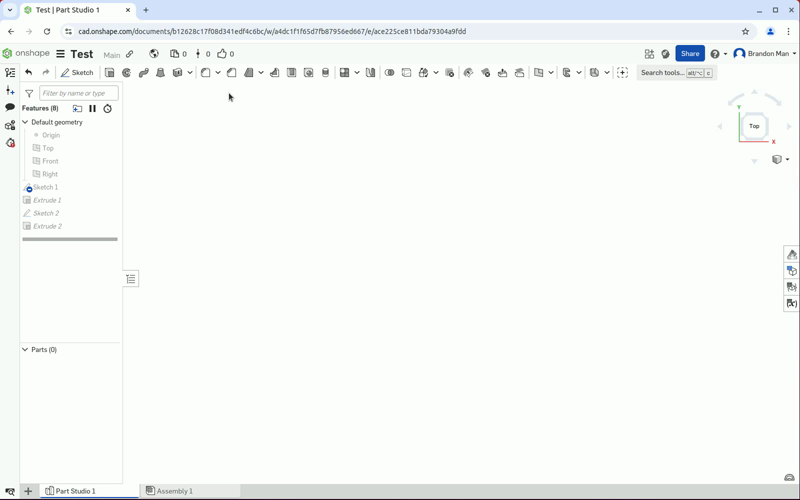
mouse_move(73, 352)
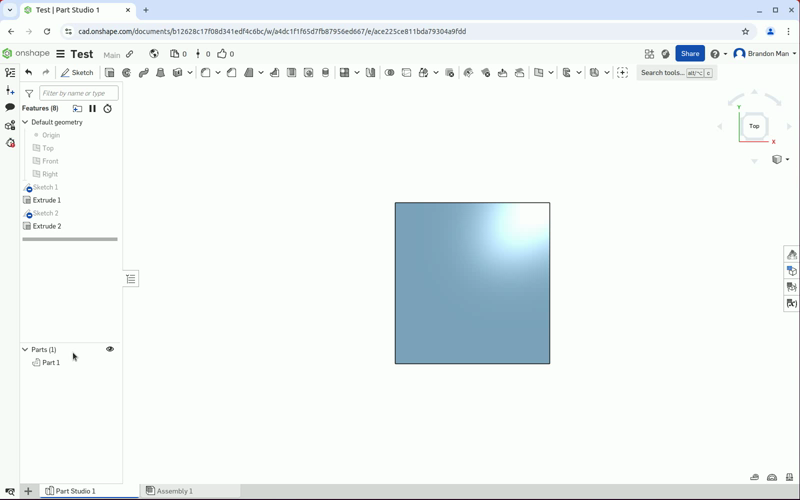
key(y)
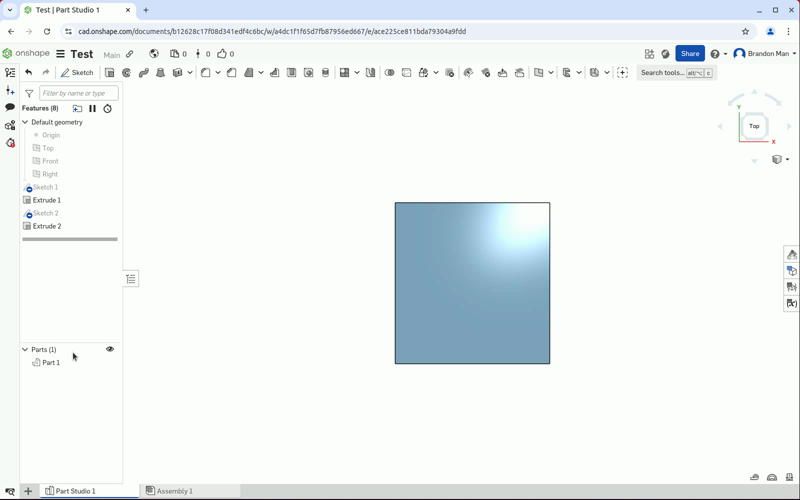
key(shift+p)
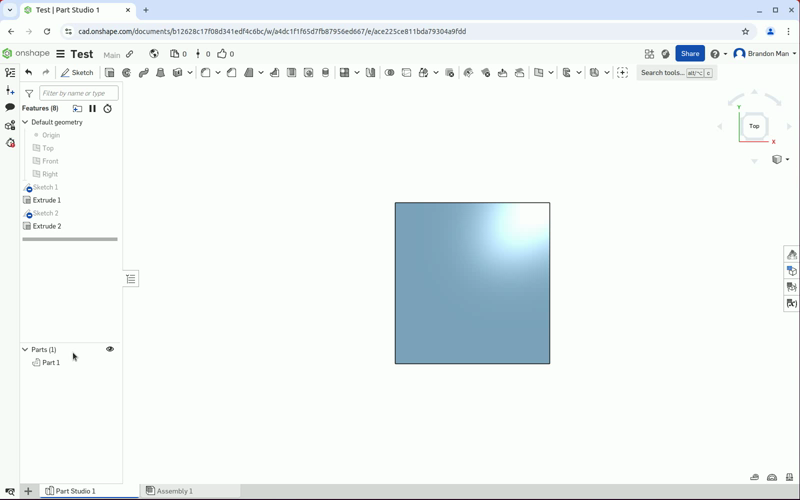
key(space)
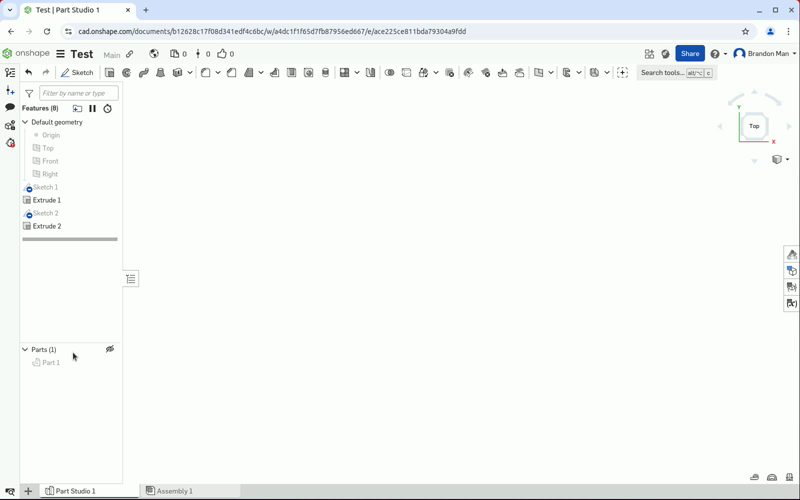
key_down(shift)
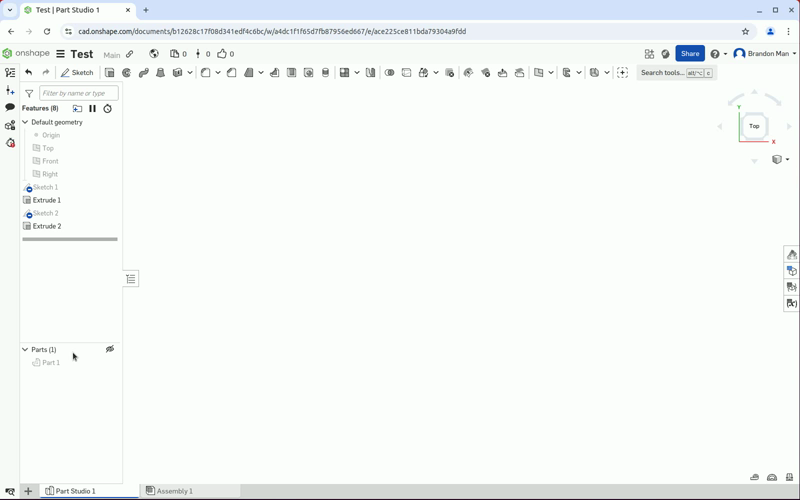
key(up)
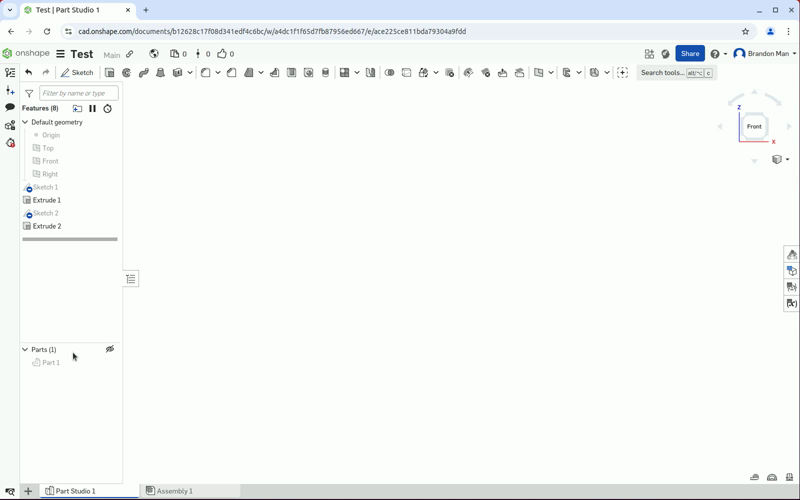
key_up(shift)
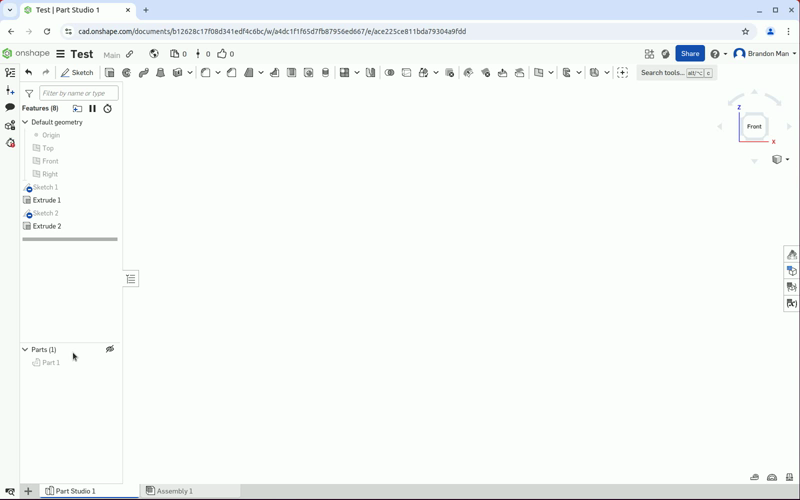
mouse_move(73, 352)
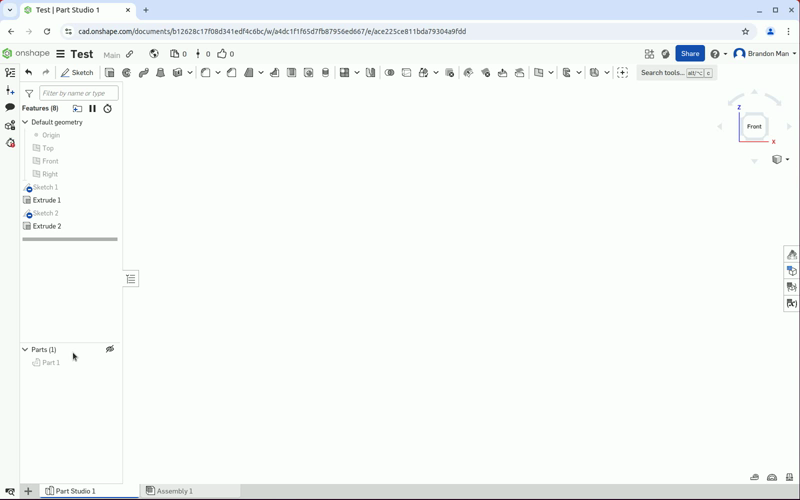
key(shift+y)
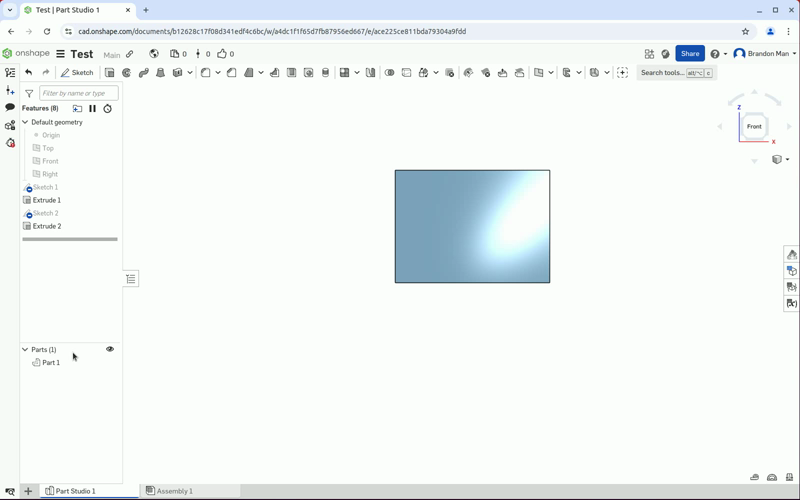
mouse_move(541, 75)
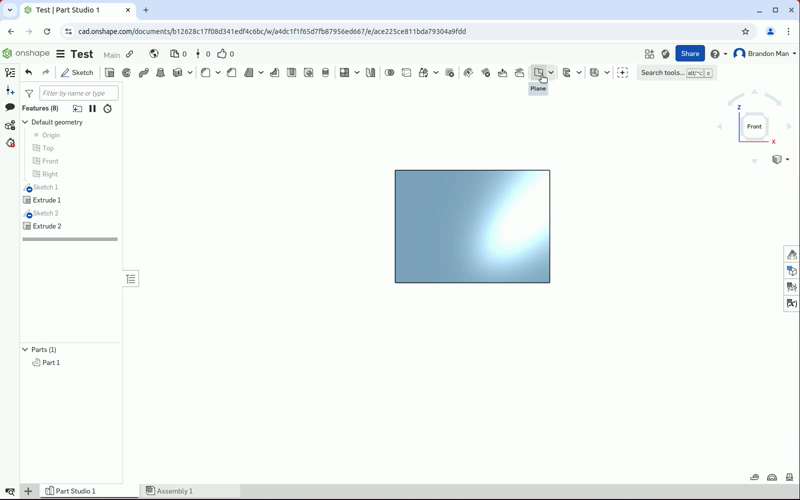
click(541, 75)
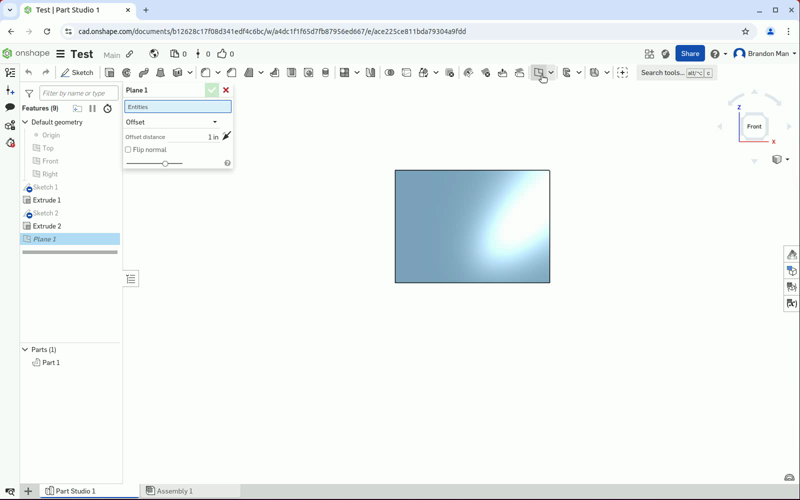
mouse_move(73, 163)
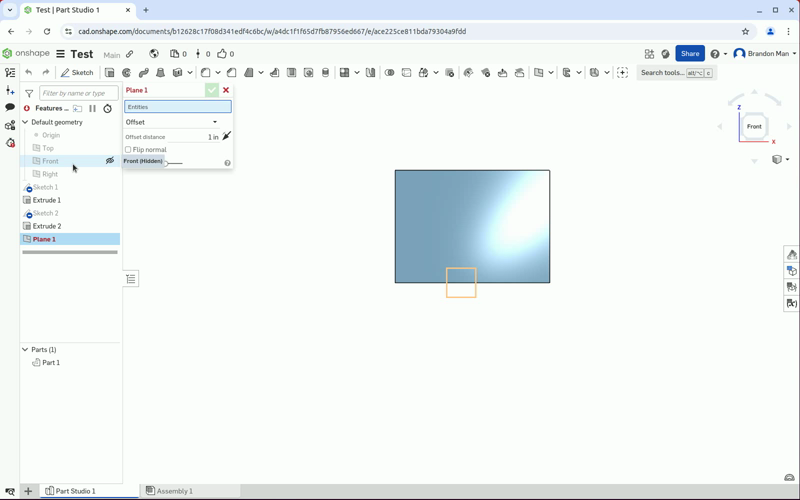
click(73, 163)
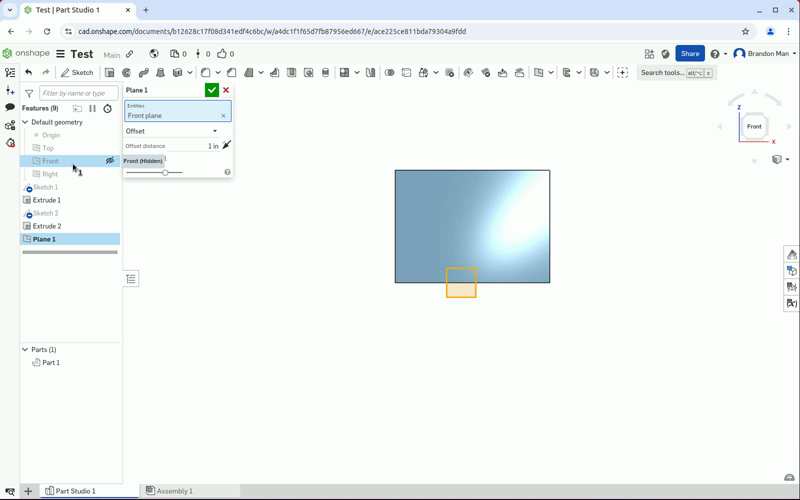
key(tab, 2)
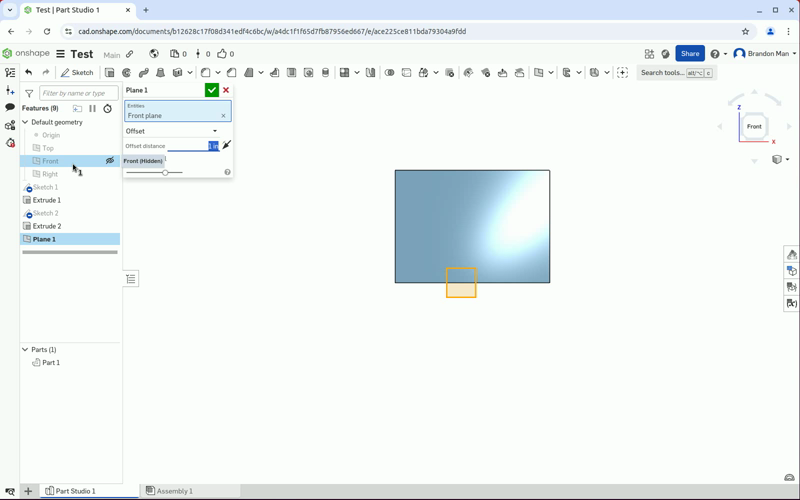
text(16.607)
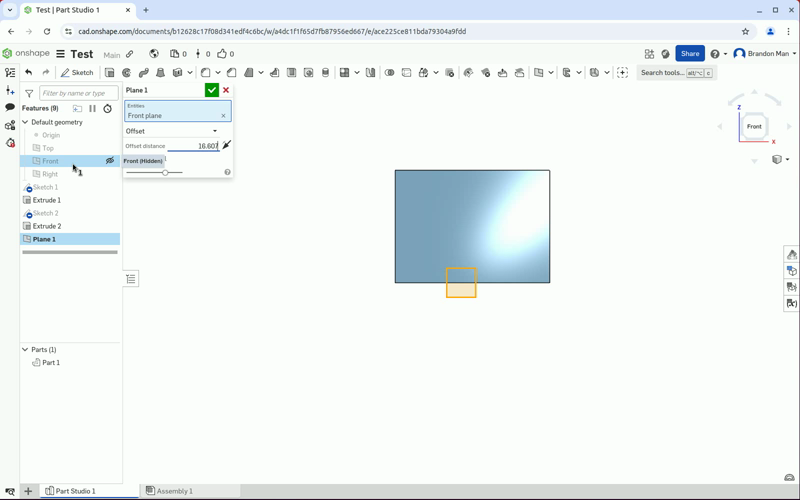
key(enter, 2)
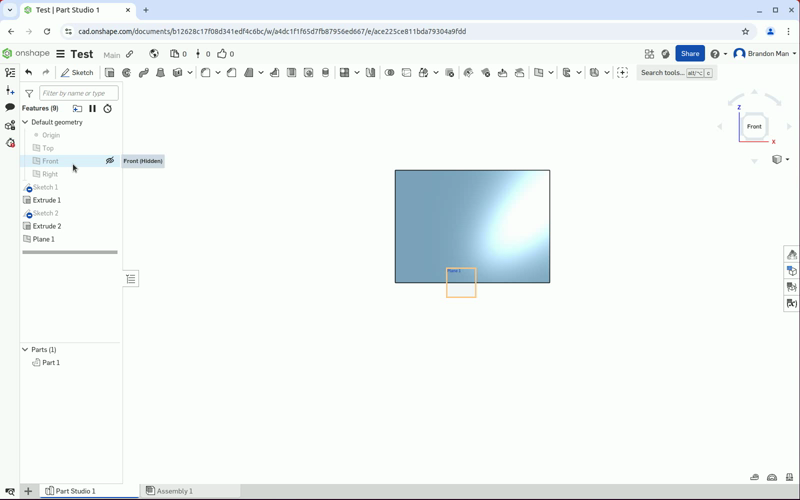
key(shift+s)
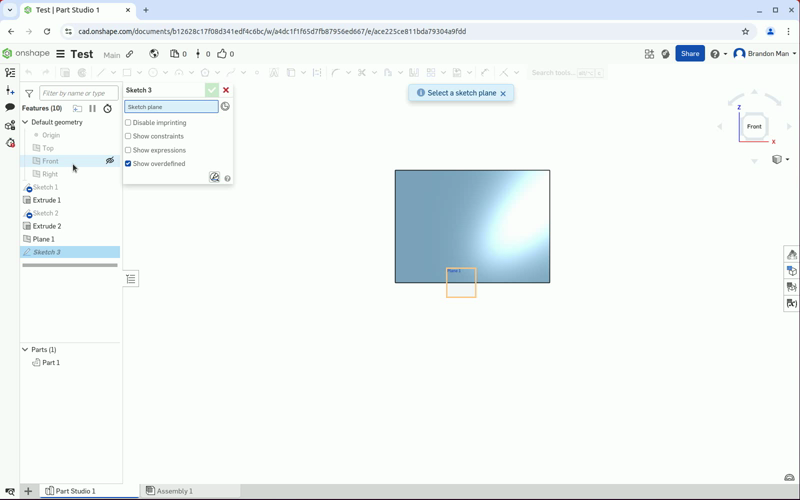
mouse_move(73, 241)
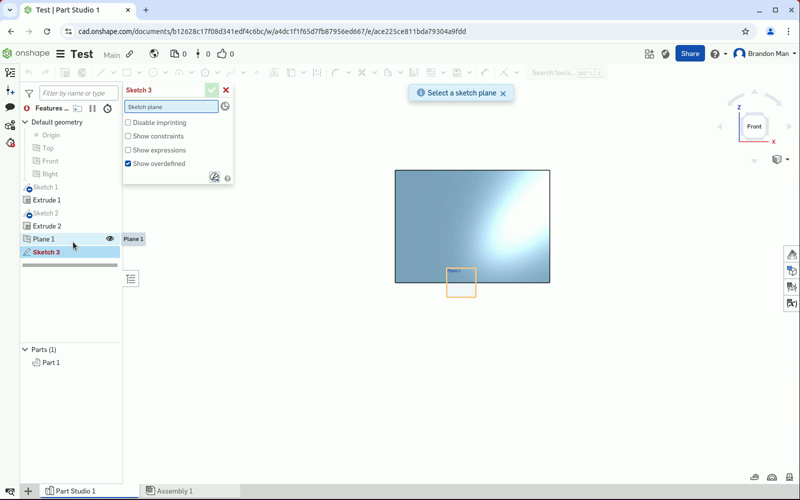
click(73, 241)
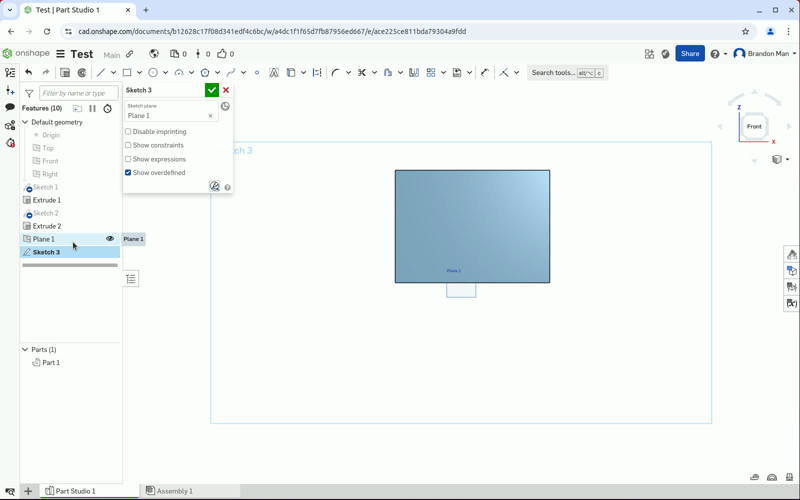
mouse_move(73, 352)
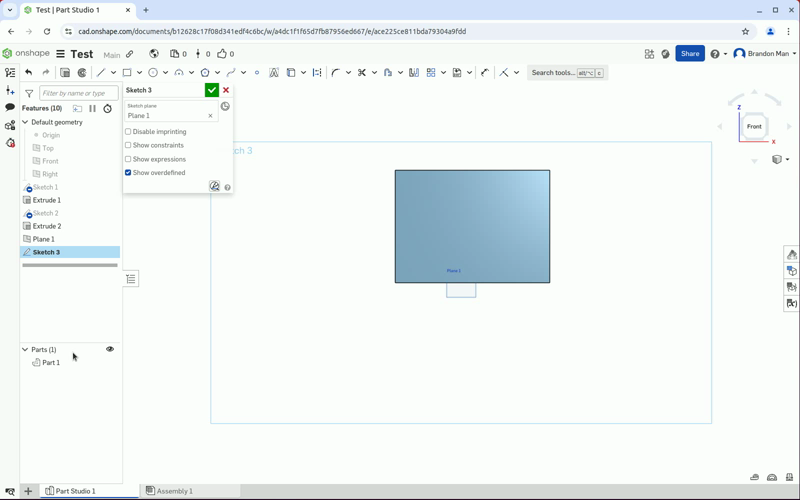
key(y)
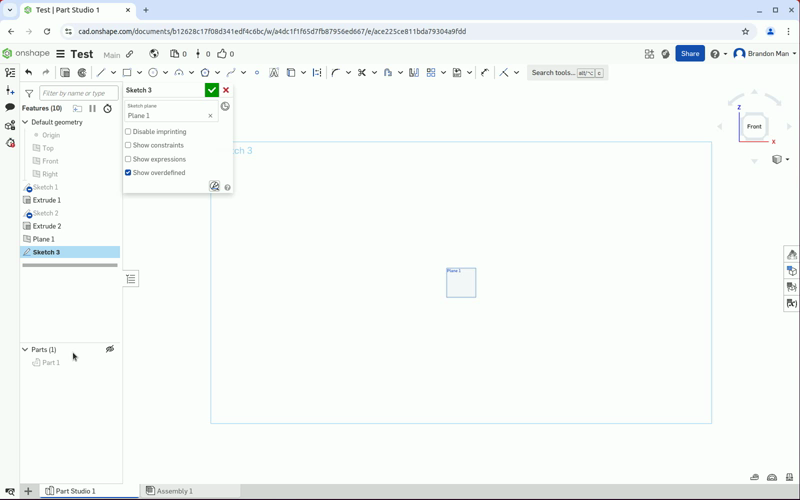
key(c)
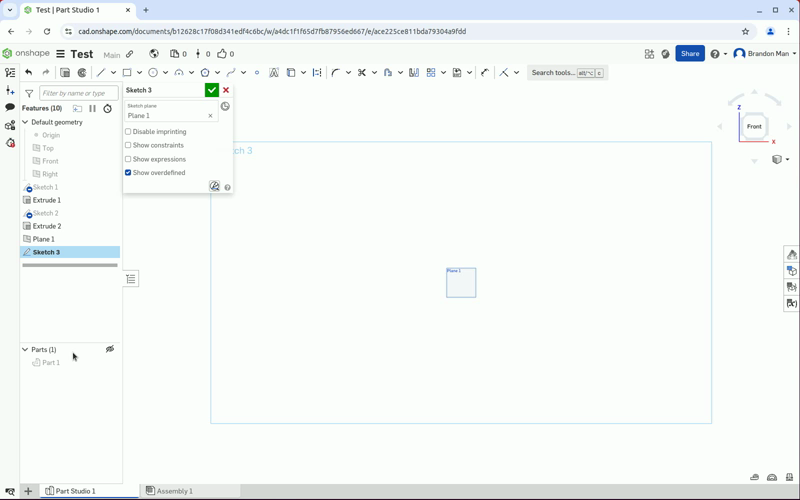
key_down(shift)
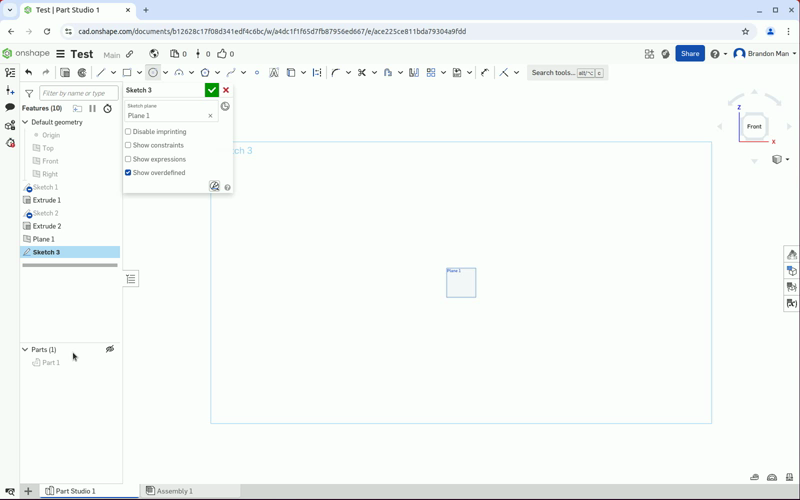
mouse_move(466, 219)
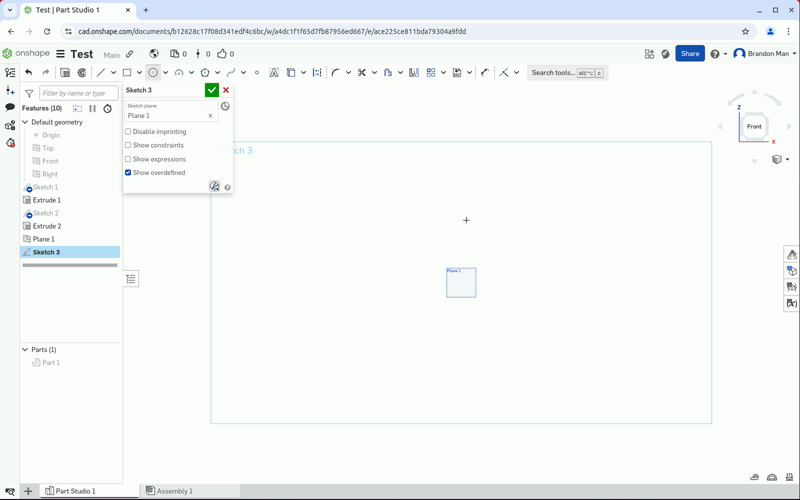
click(466, 219)
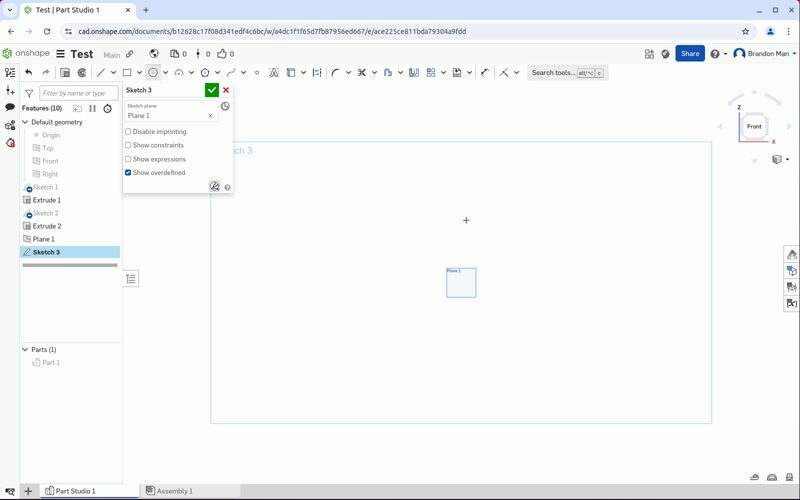
key_up(shift)
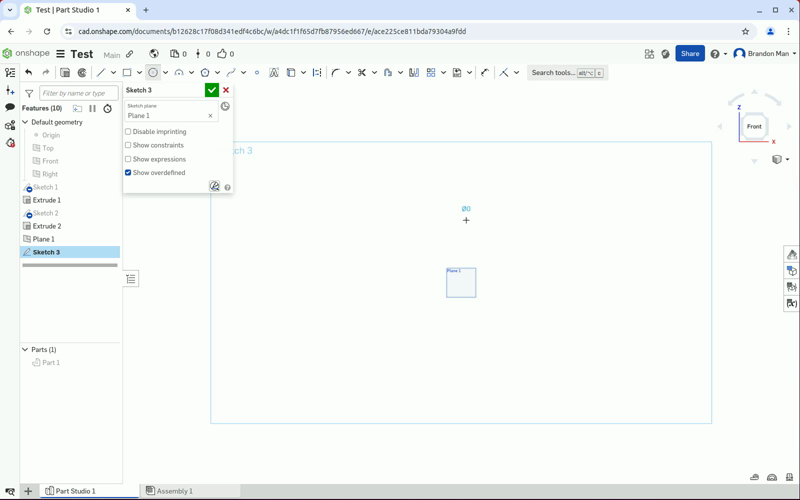
mouse_move(497, 219)
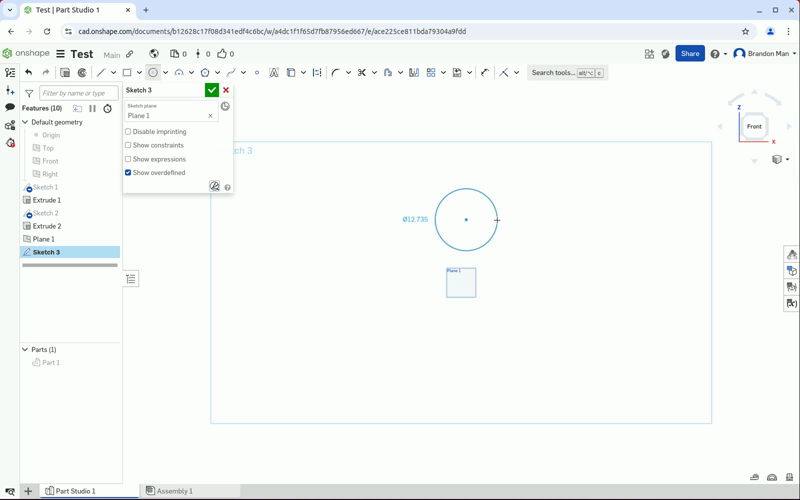
click(497, 219)
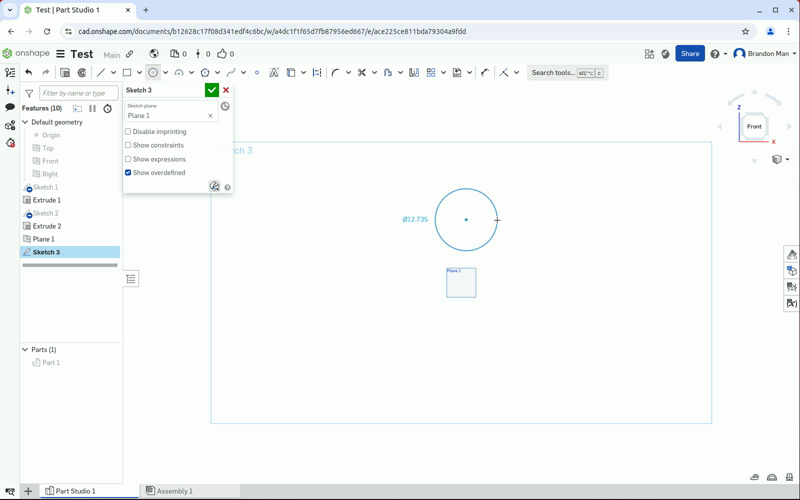
key(esc)
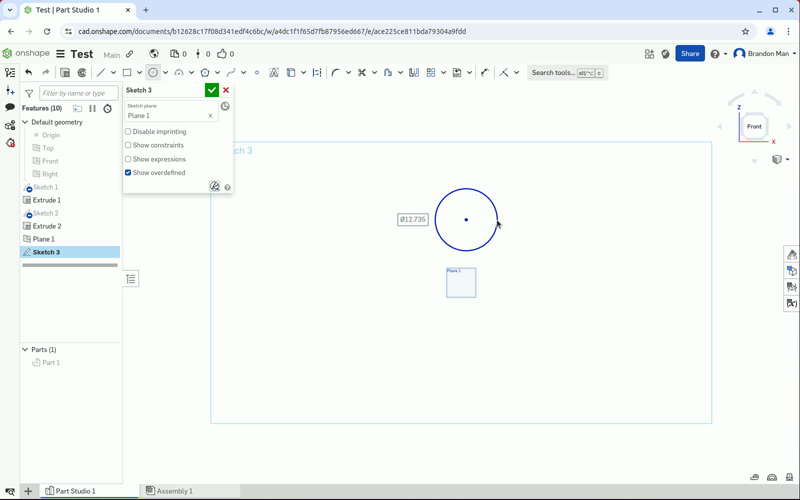
mouse_move(479, 207)
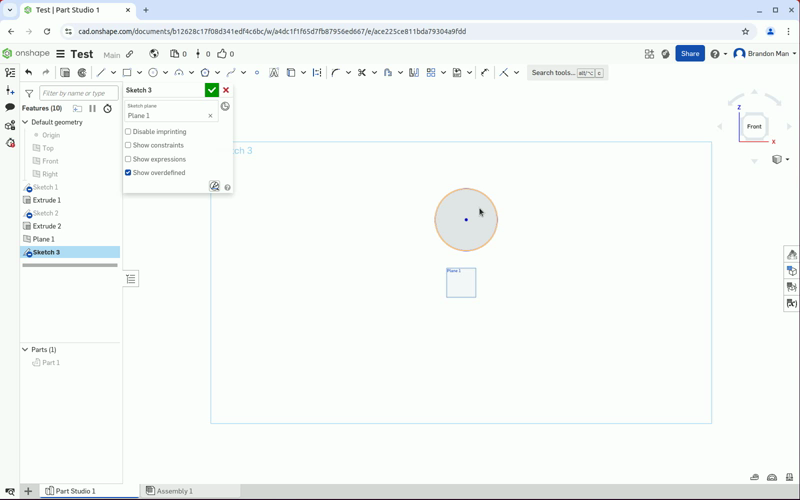
click(479, 207)
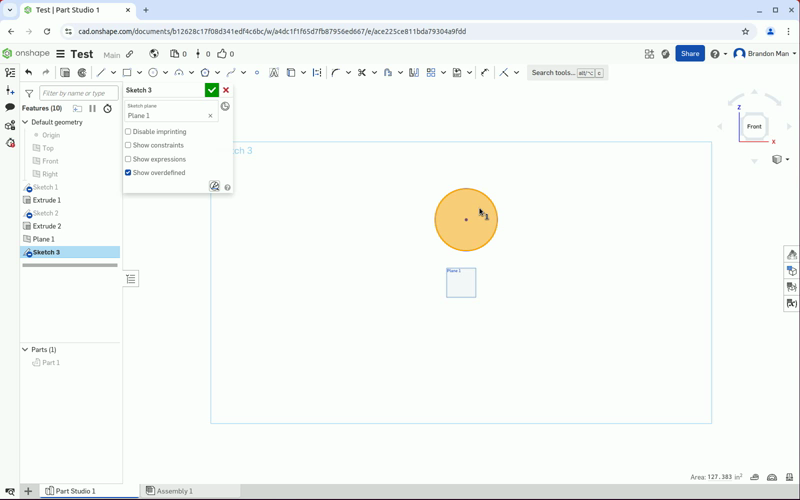
mouse_move(73, 352)
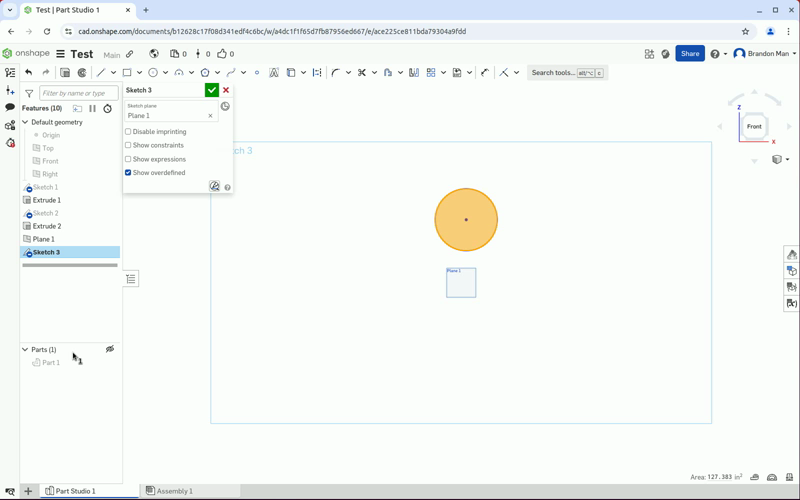
key(shift+y)
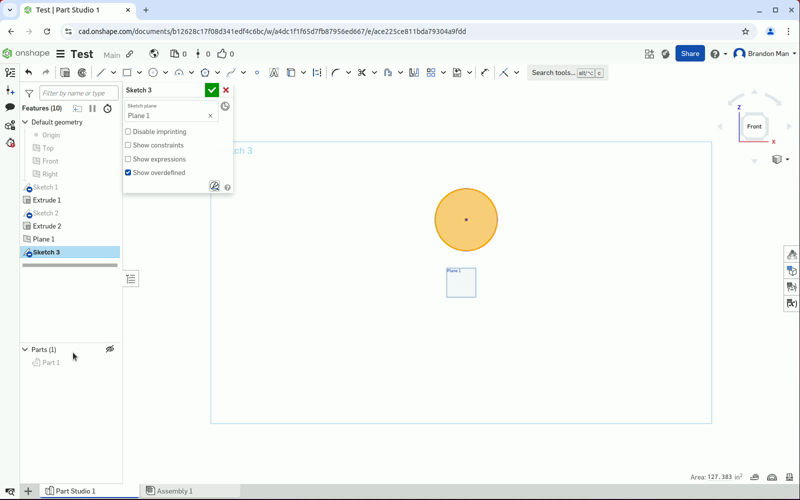
key(shift+e)
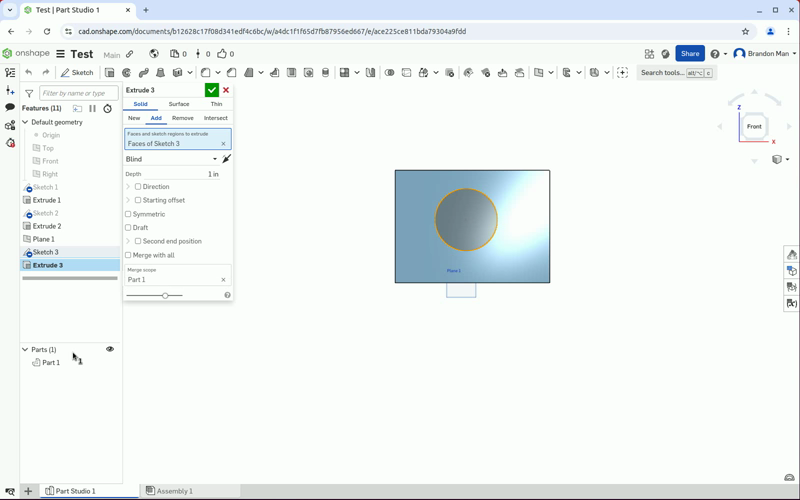
mouse_move(143, 106)
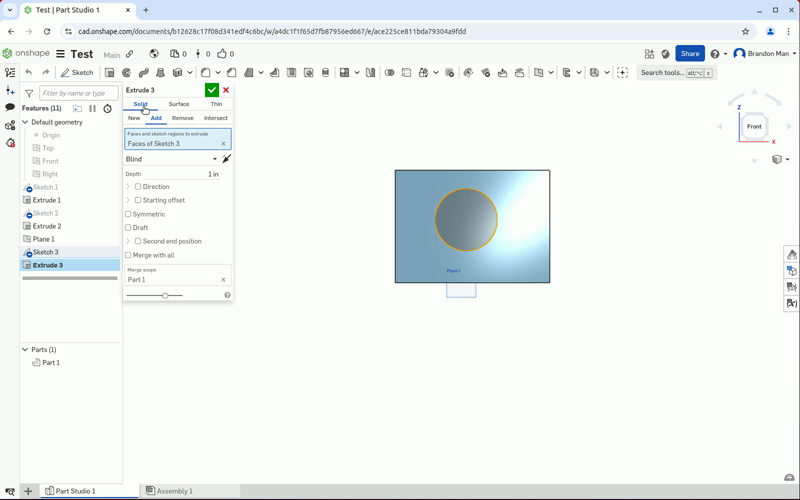
click(143, 106)
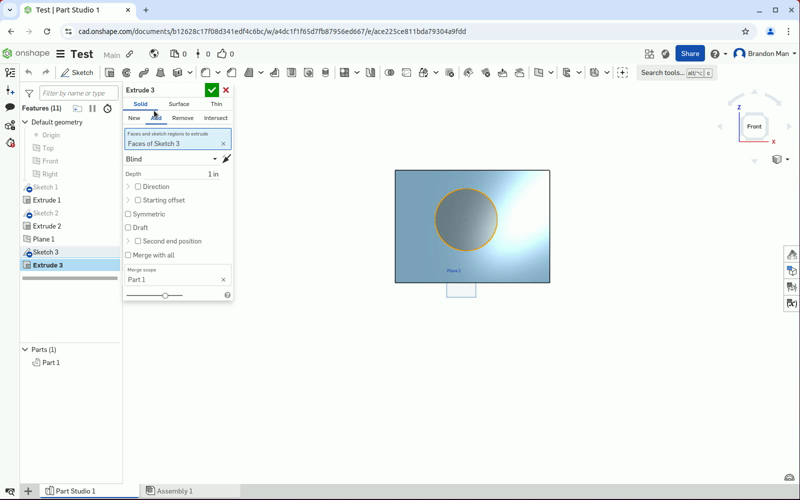
mouse_move(186, 120)
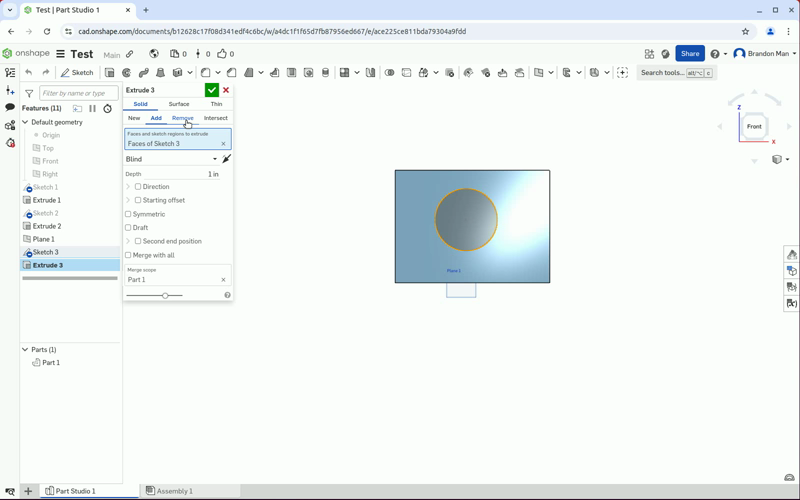
click(186, 120)
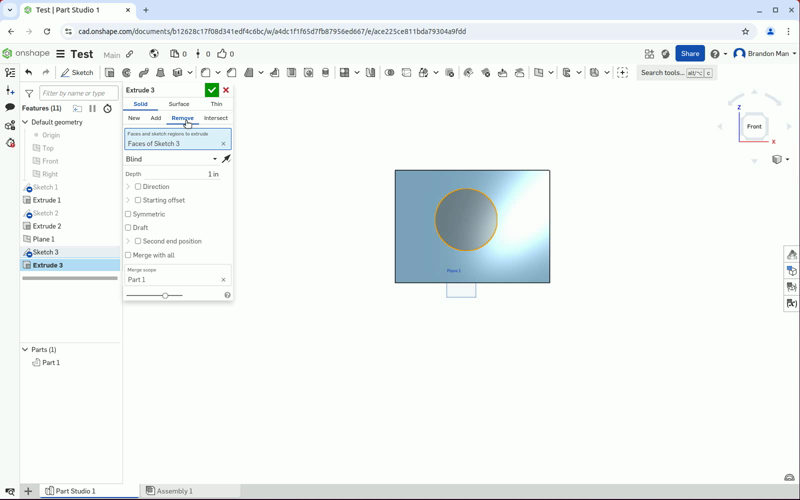
key(tab, 4)
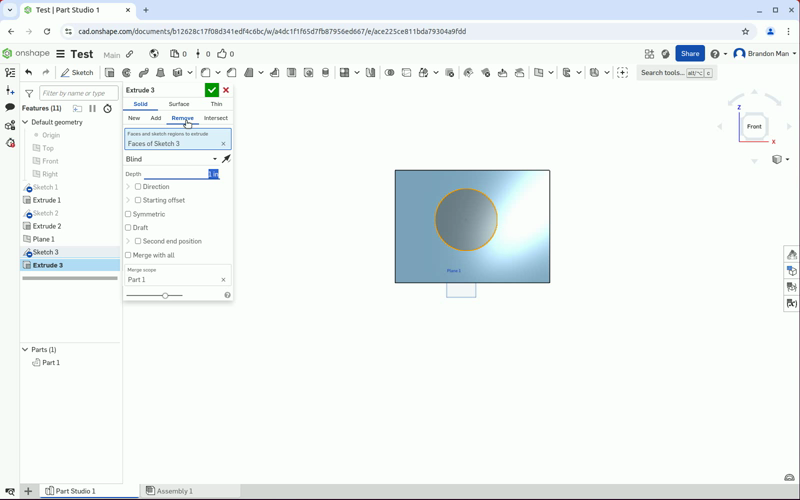
text(9.388)
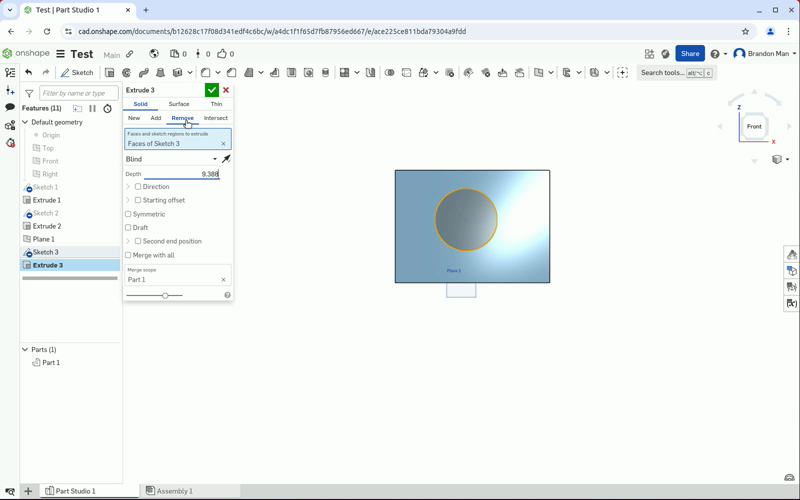
key(tab, 6)
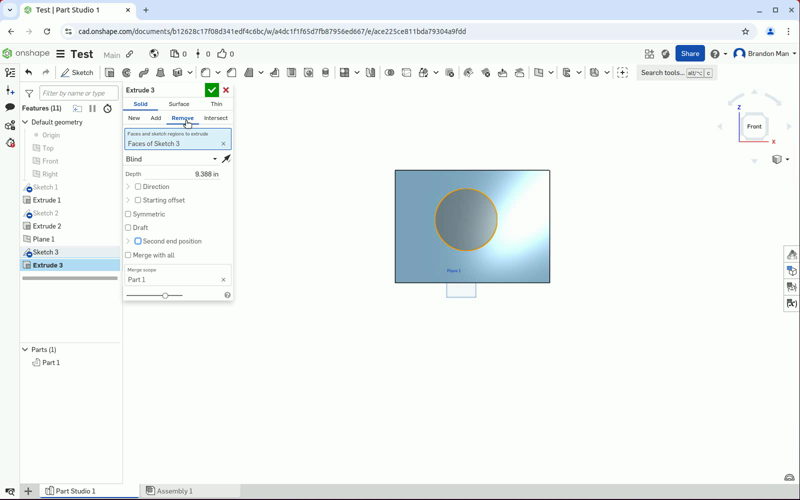
key(space)
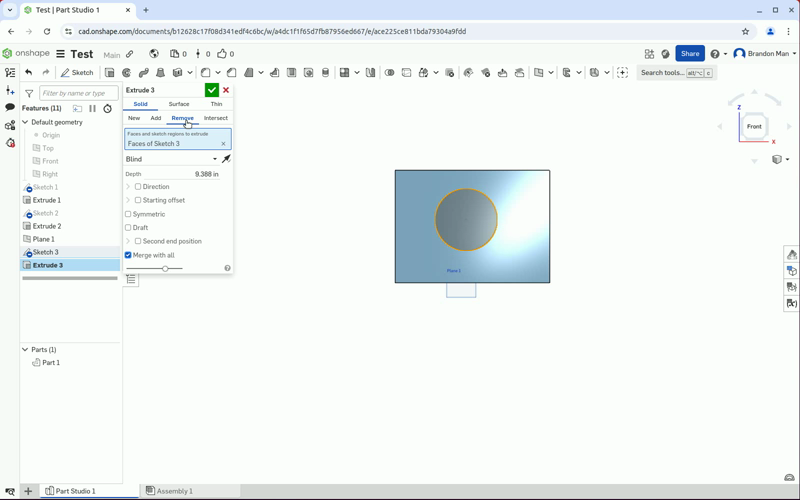
key(enter)
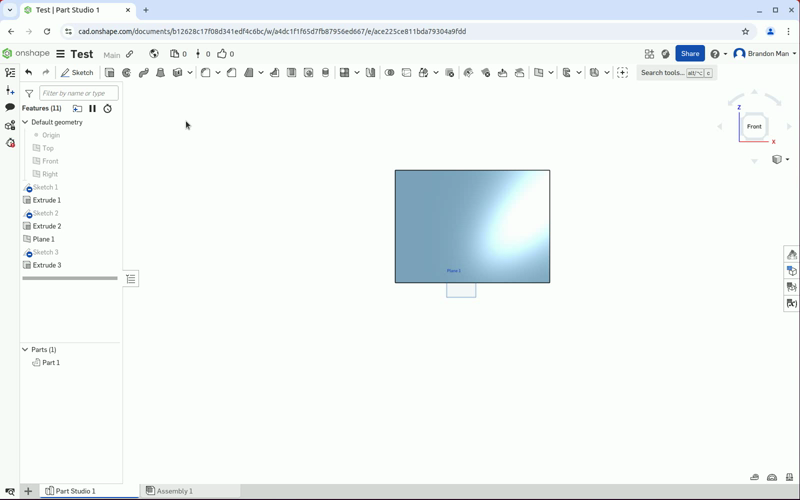
key(shift+h)
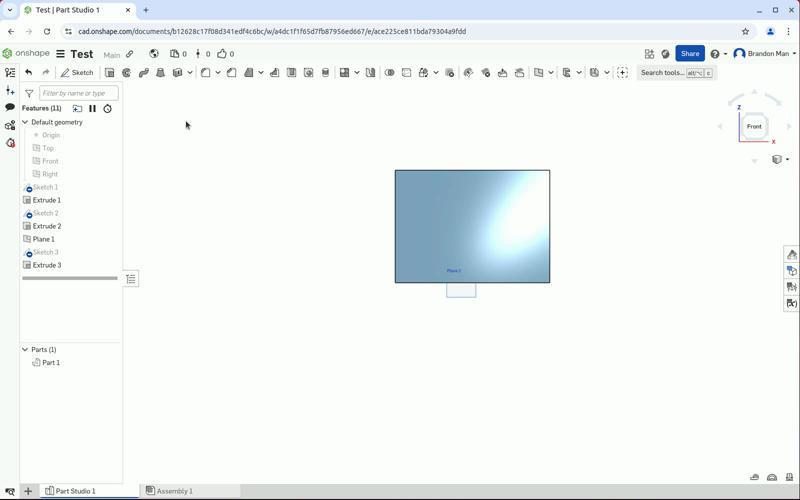
key(shift+h)
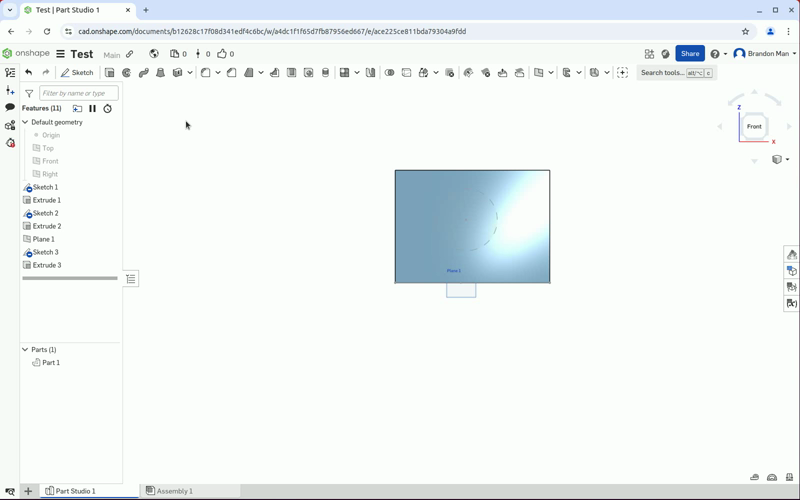
key(shift+7)
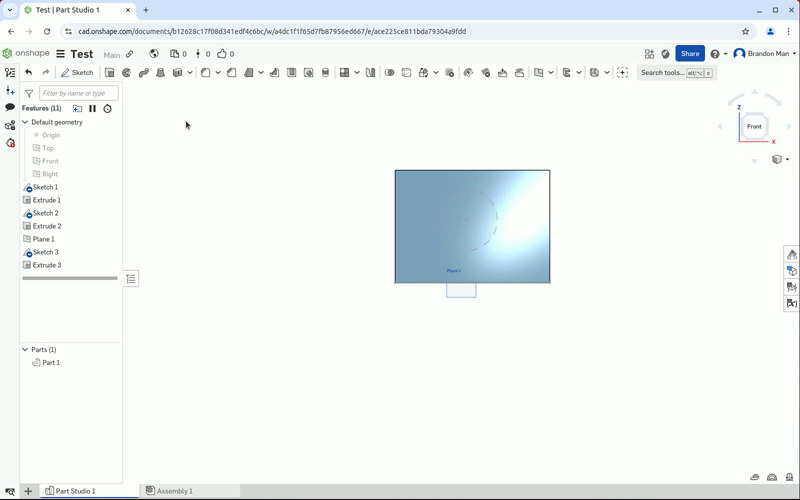
key(left, 2)
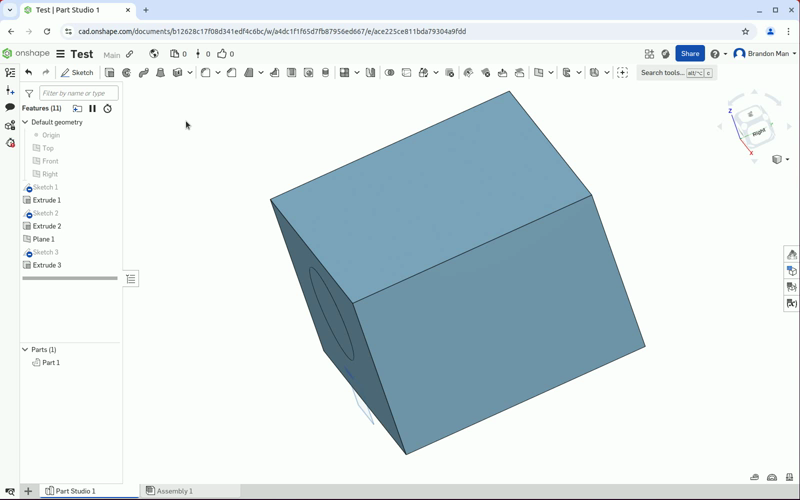
key(down, 2)
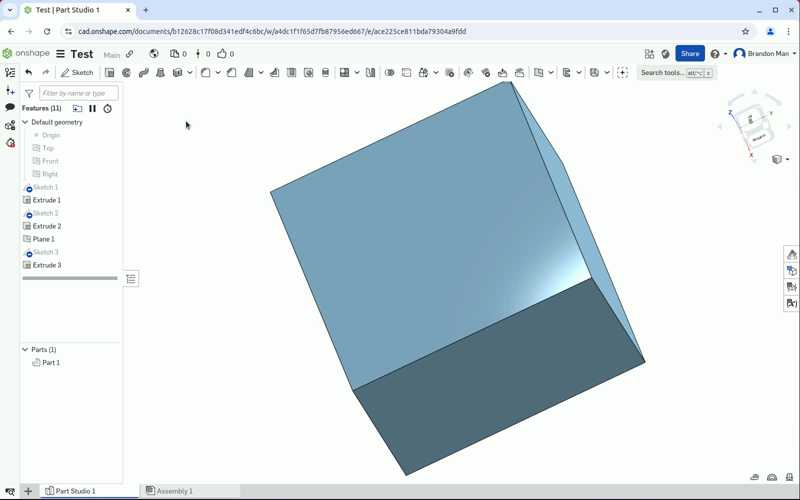
key(up, 2)
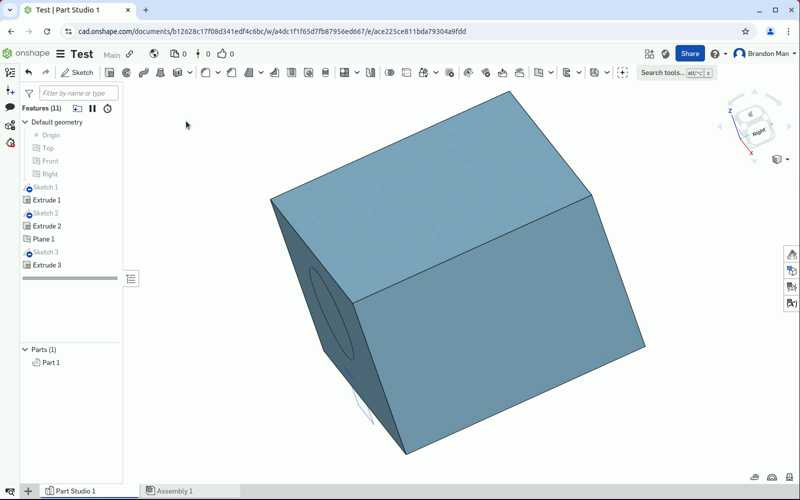
key(right, 2)
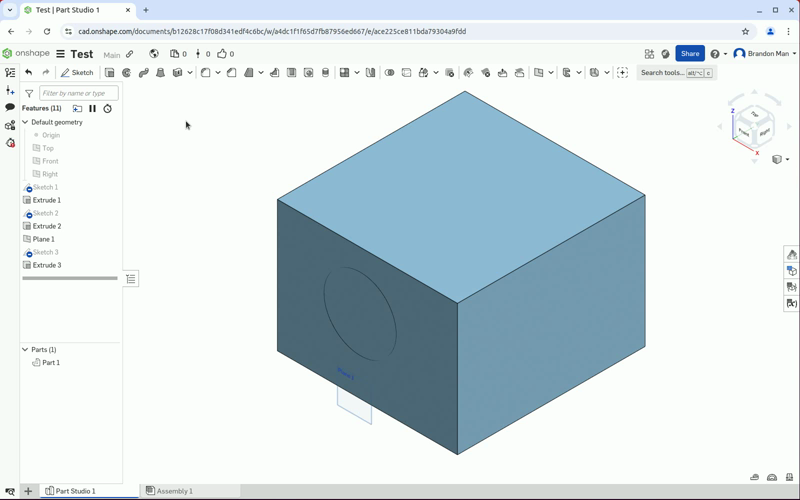
mouse_move(73, 189)
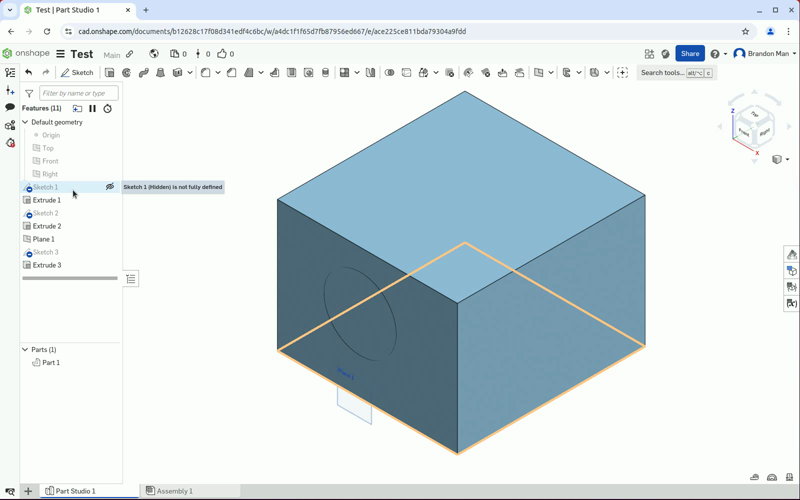
click(73, 189)